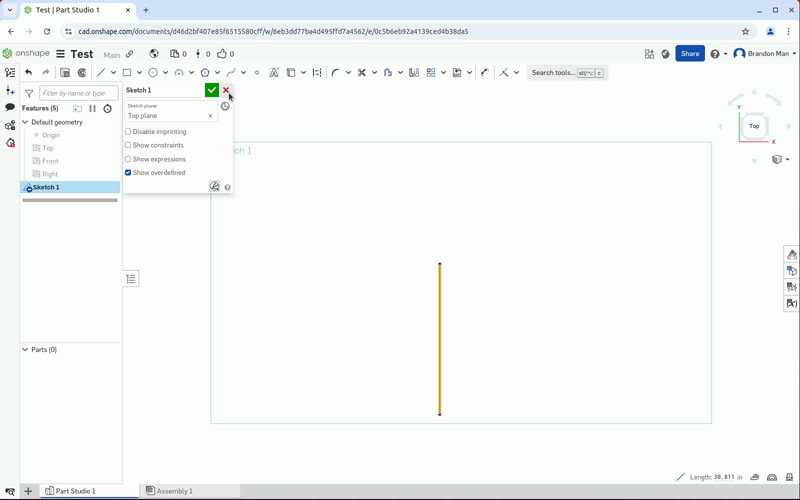
key(shift+h)
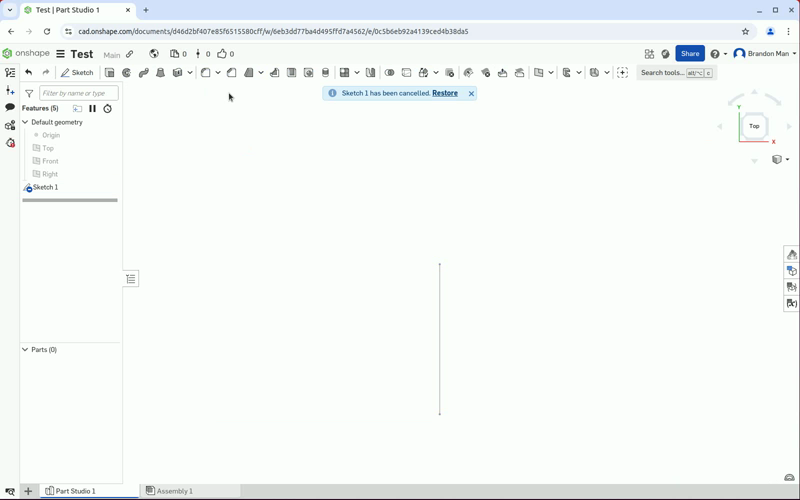
key(shift+s)
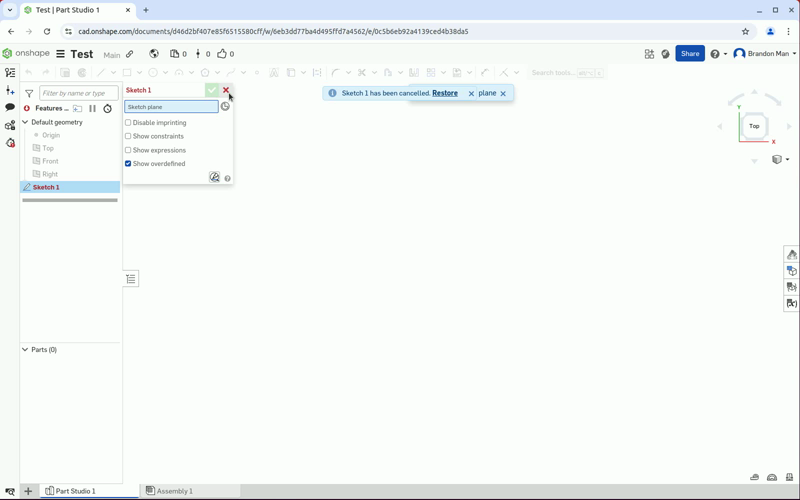
mouse_move(73, 150)
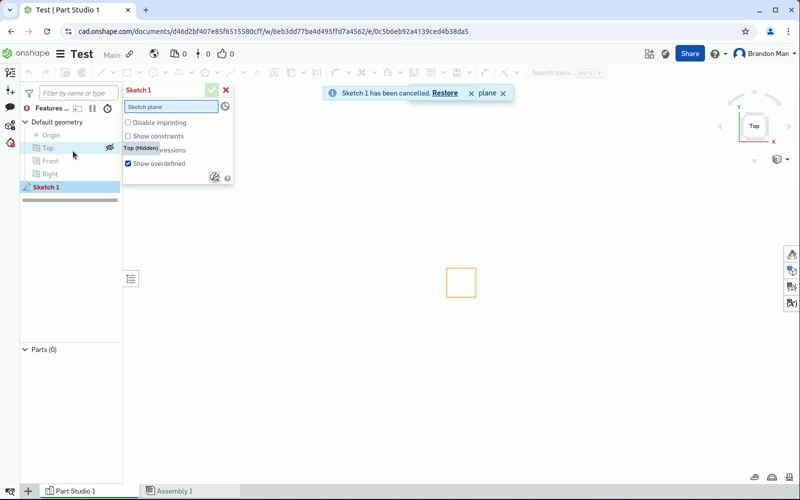
click(73, 150)
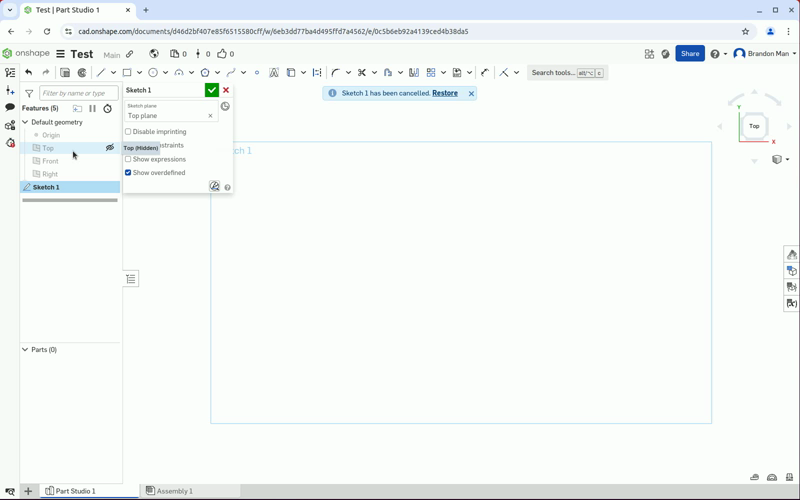
mouse_move(73, 352)
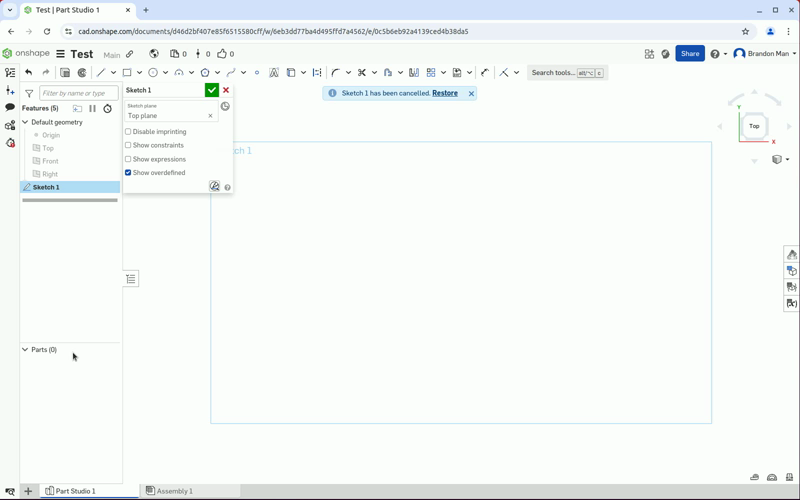
key(y)
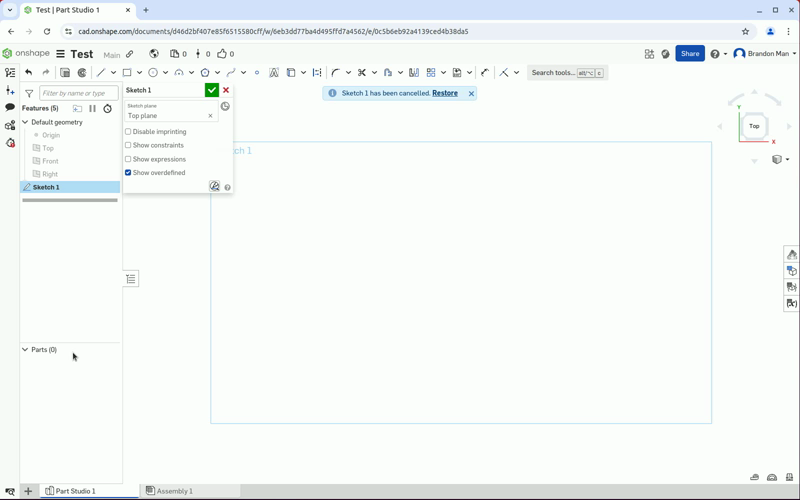
key(l)
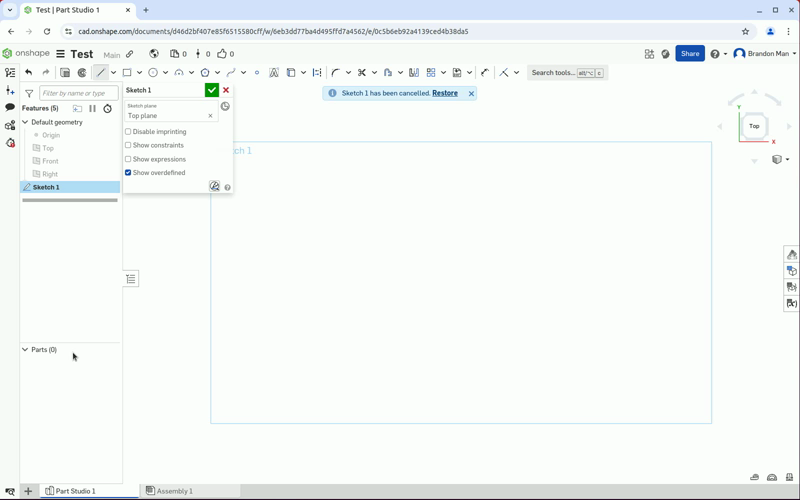
key_down(shift)
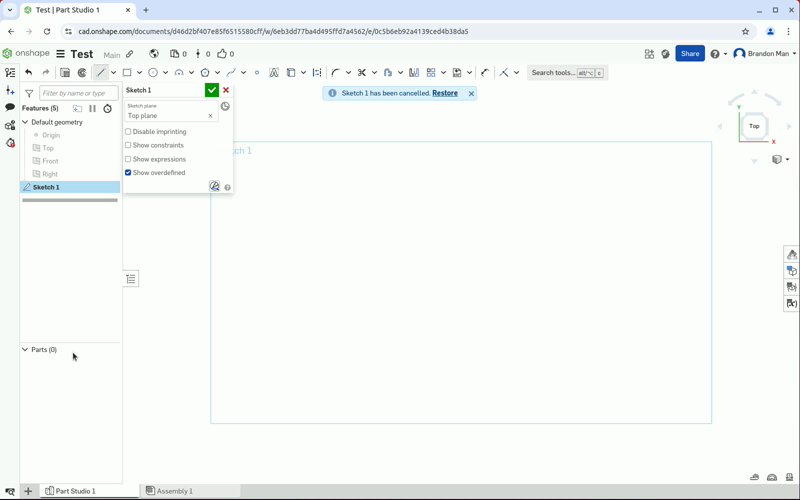
mouse_move(353, 341)
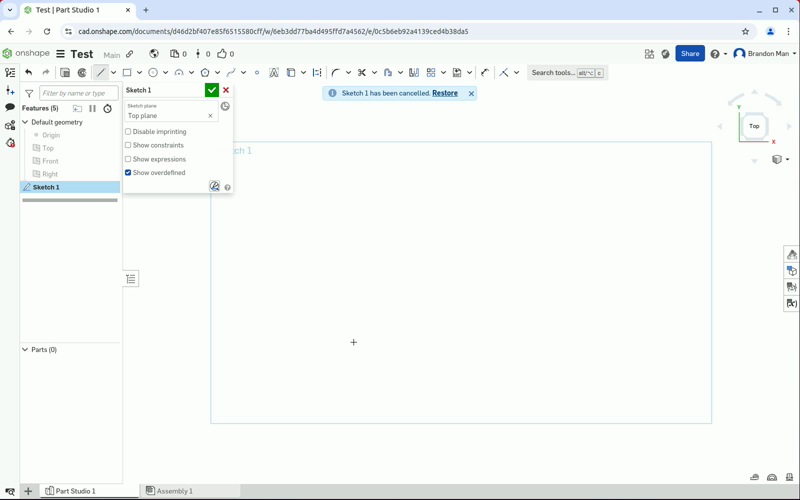
click(353, 341)
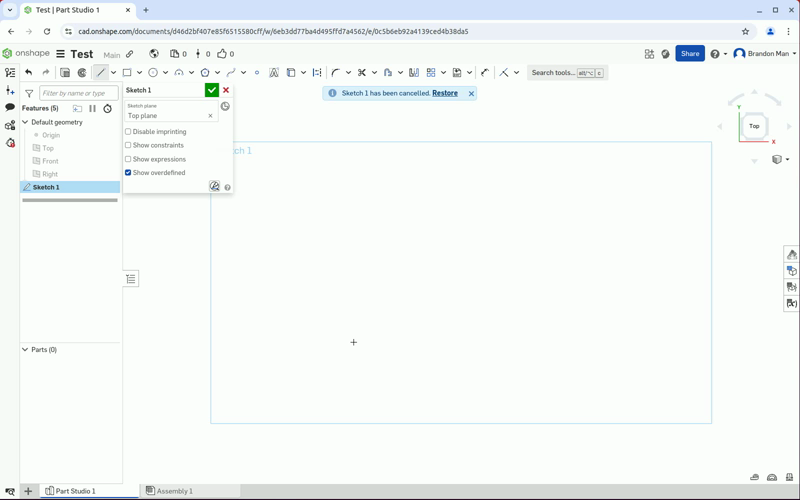
key_up(shift)
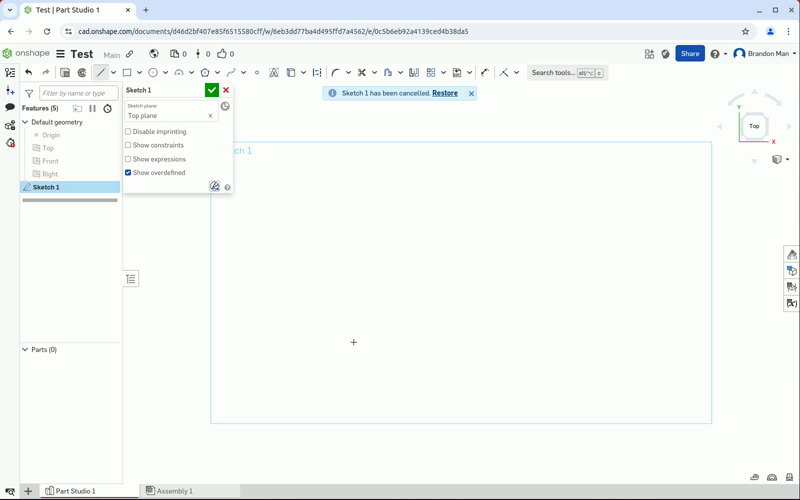
key_down(shift)
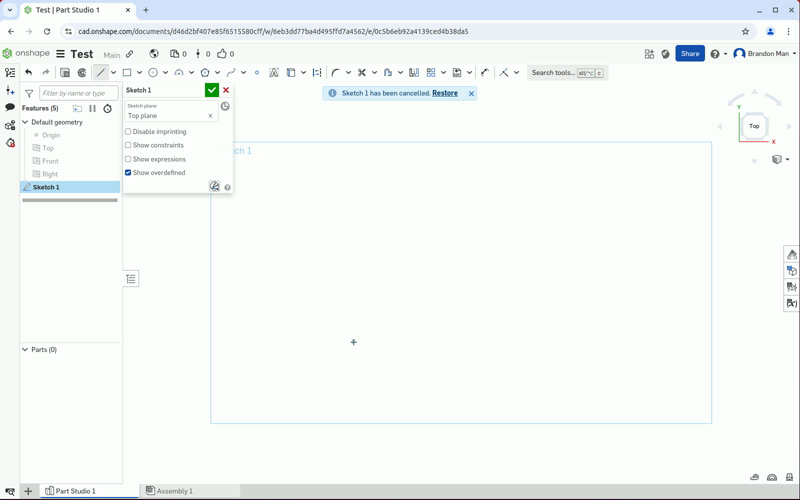
mouse_move(566, 341)
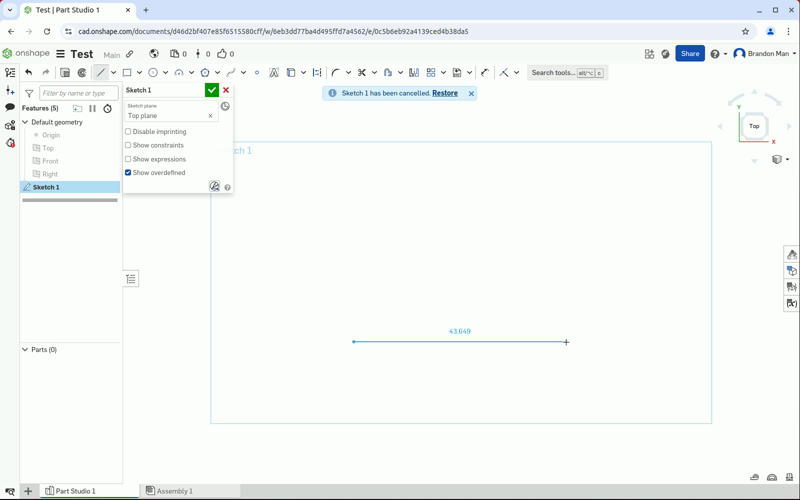
click(566, 341)
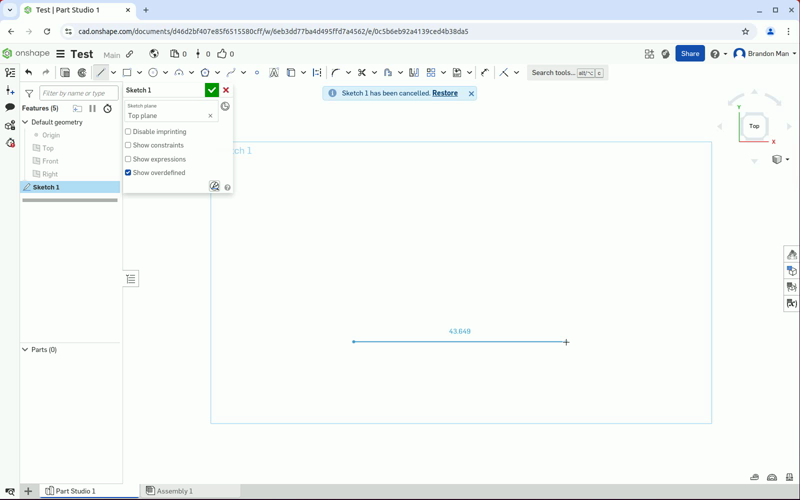
key_up(shift)
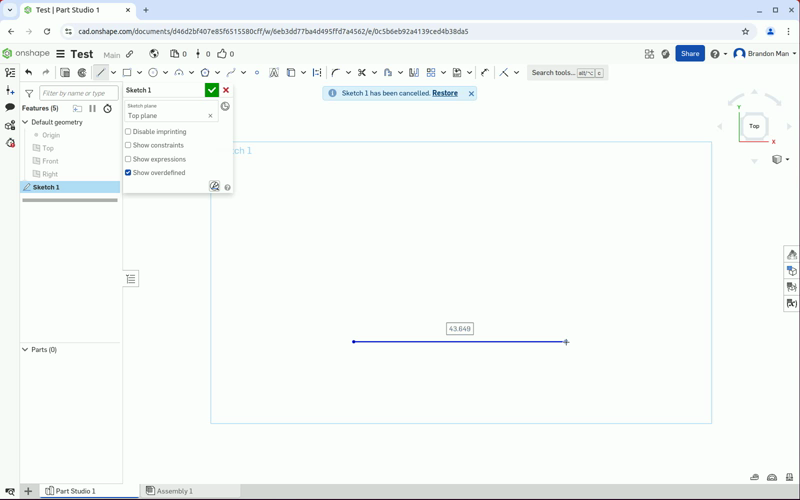
key_down(shift)
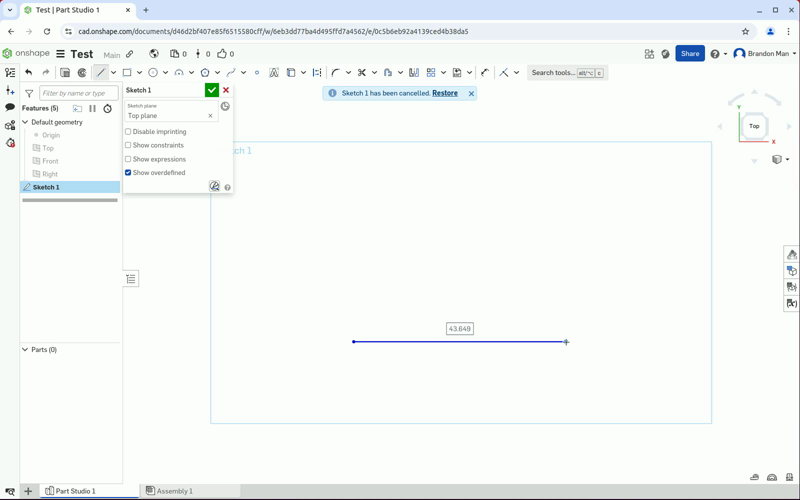
mouse_move(566, 223)
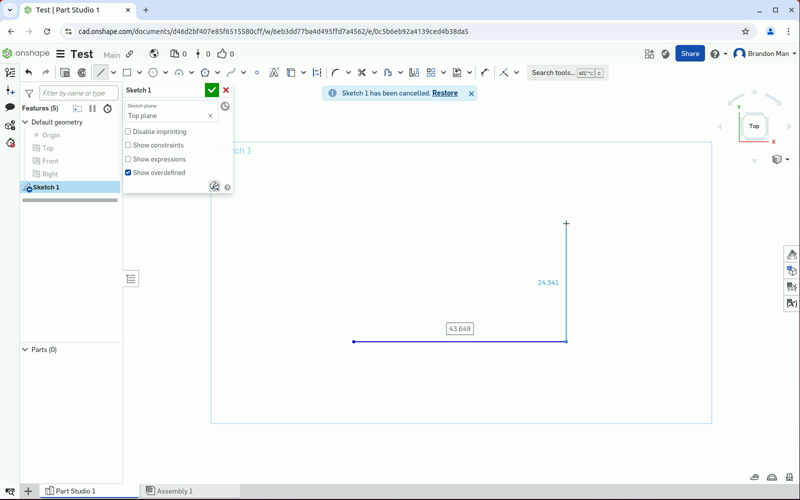
click(566, 223)
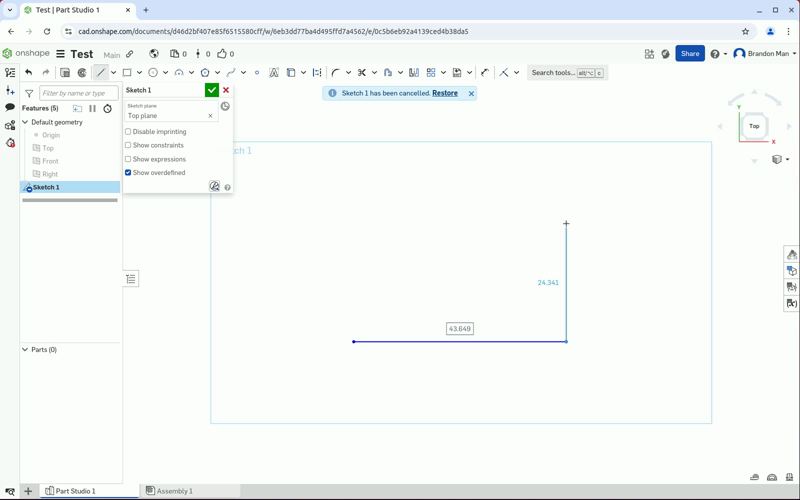
key_up(shift)
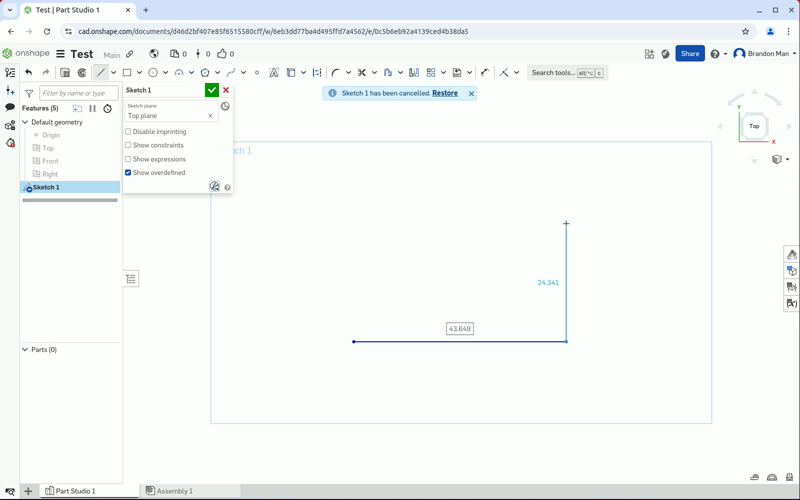
key_down(shift)
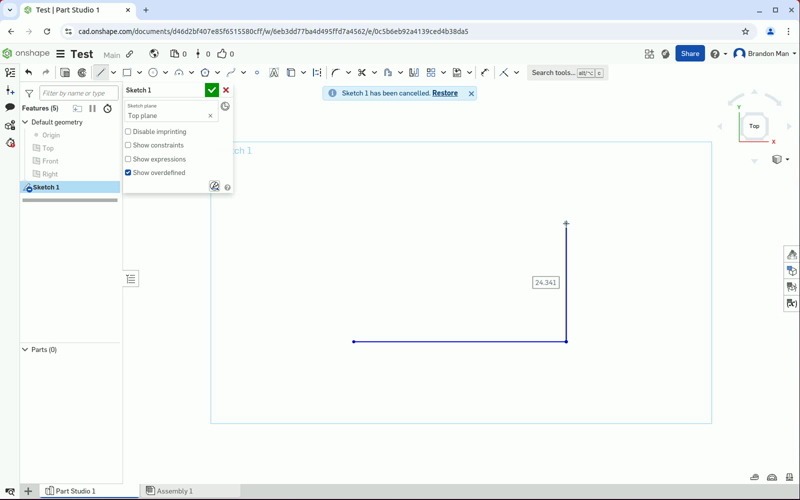
mouse_move(353, 223)
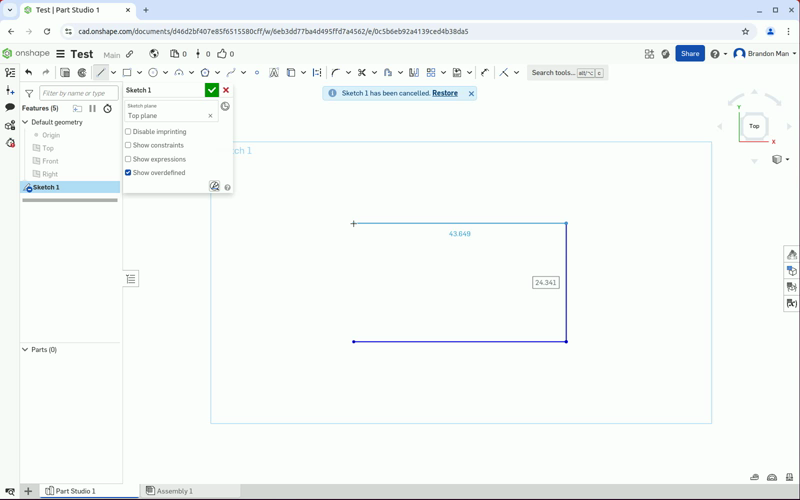
click(353, 223)
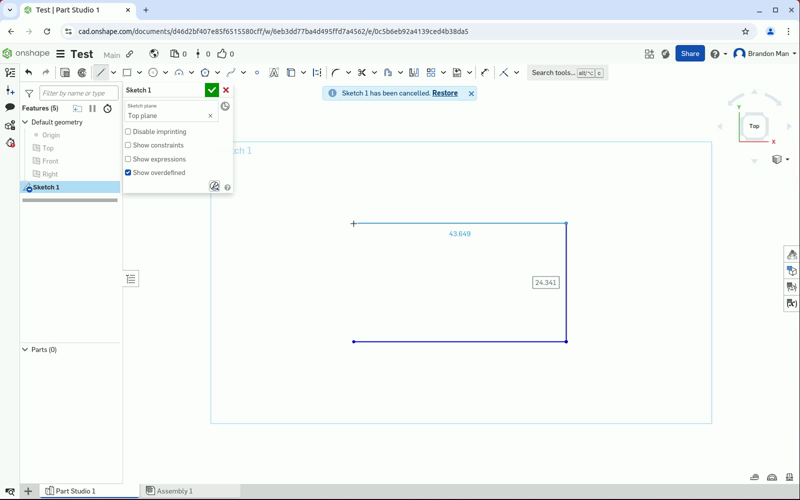
key_up(shift)
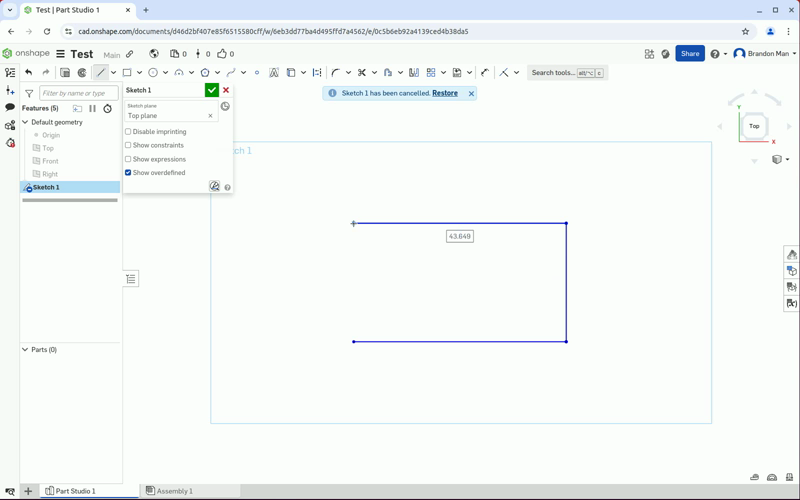
key_down(shift)
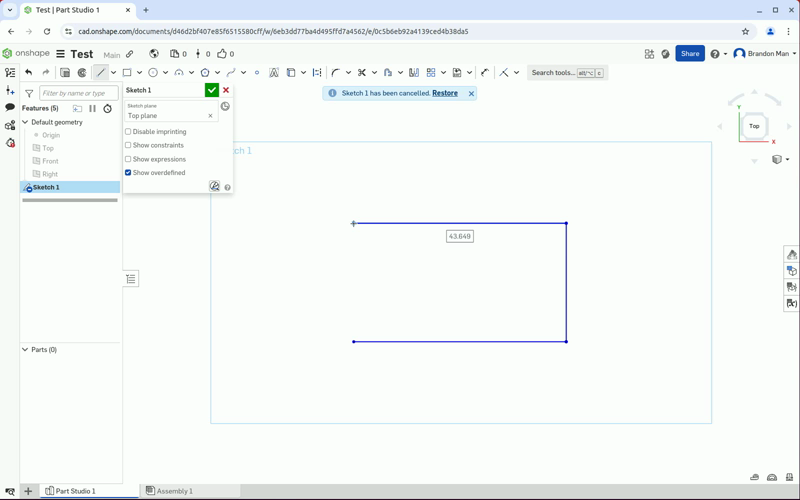
mouse_move(353, 341)
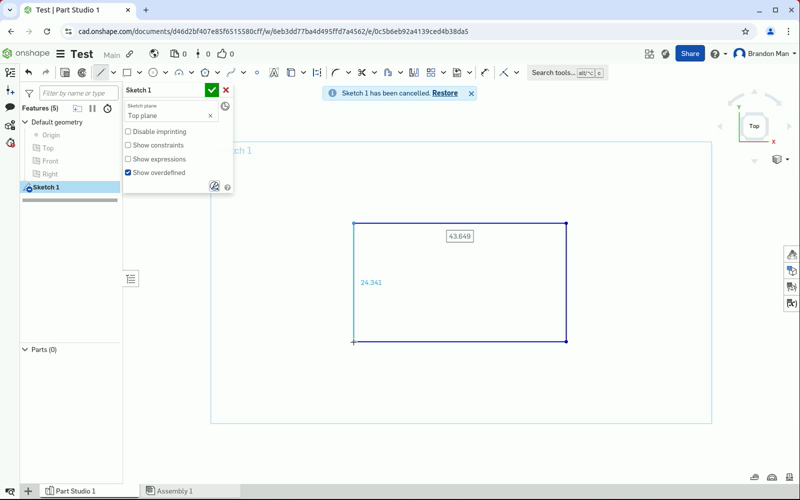
key_up(shift)
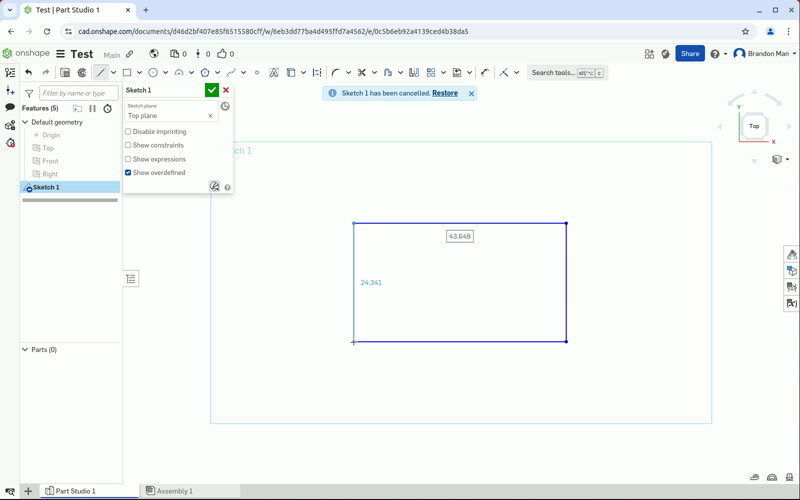
click(353, 341)
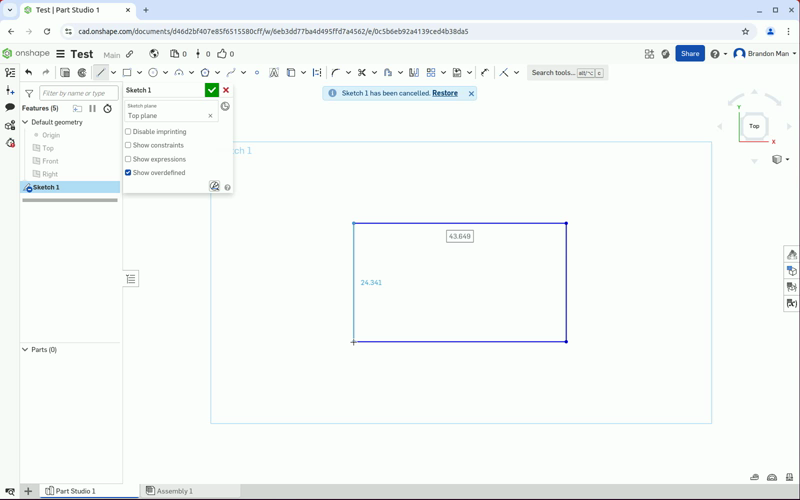
key(esc)
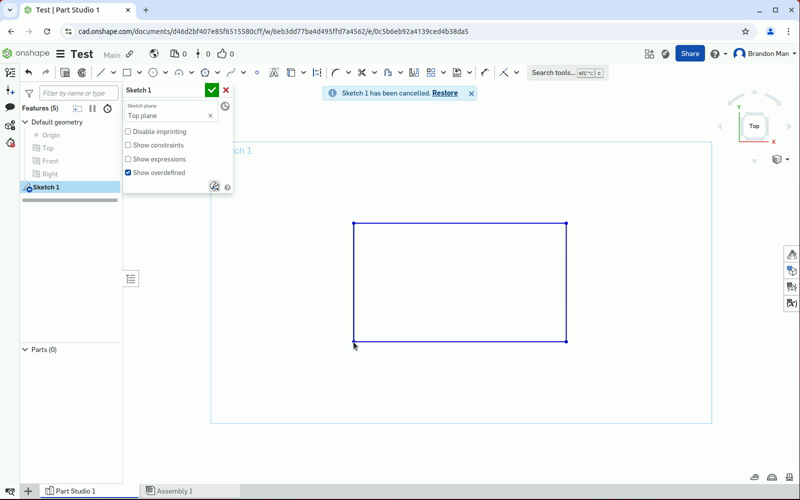
mouse_move(528, 311)
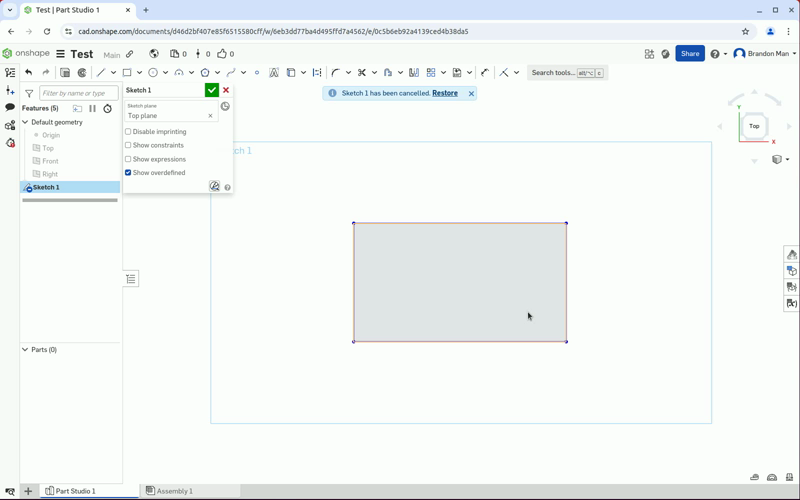
click(528, 311)
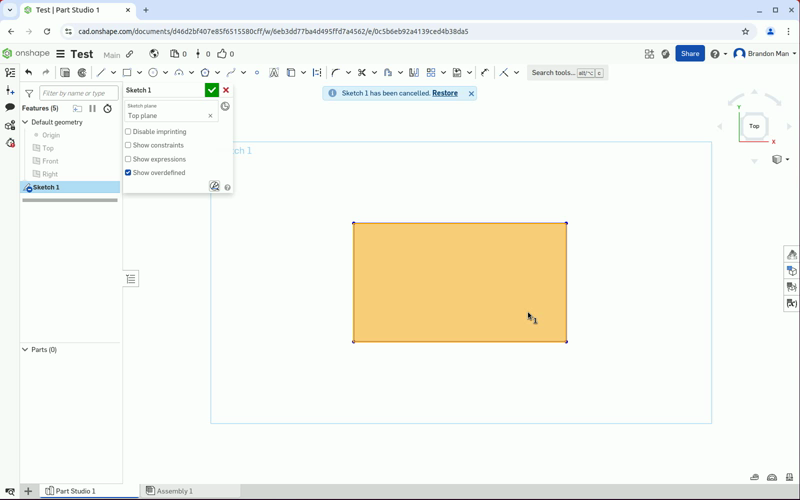
mouse_move(73, 352)
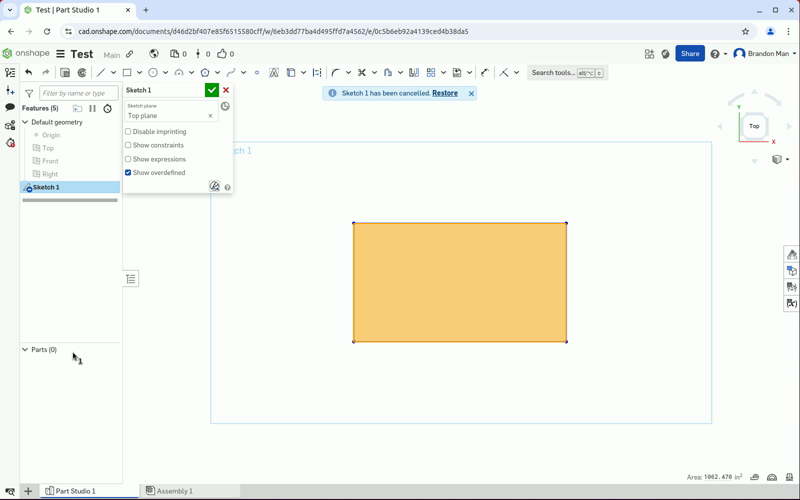
key(shift+y)
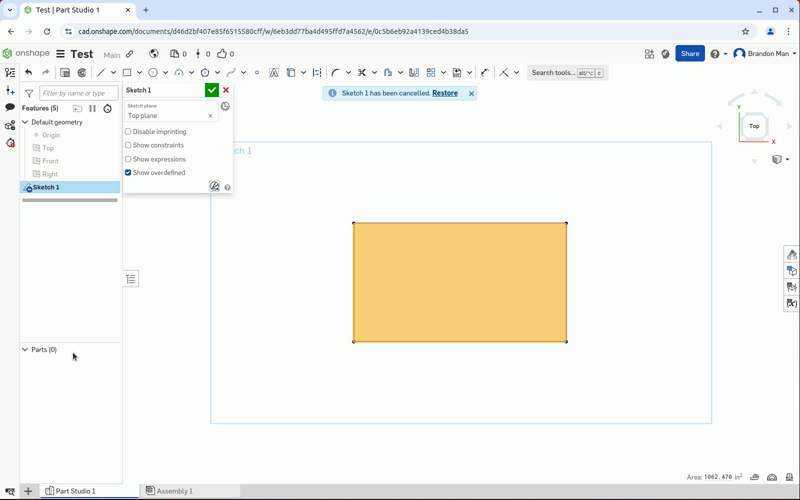
key(shift+e)
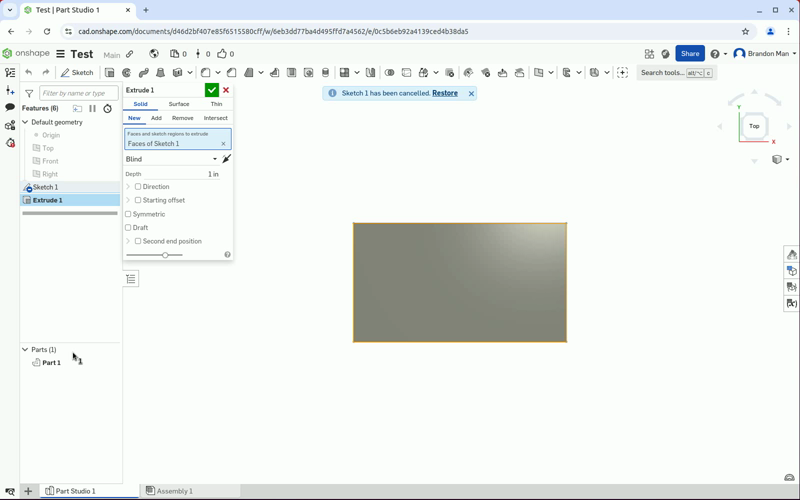
mouse_move(143, 106)
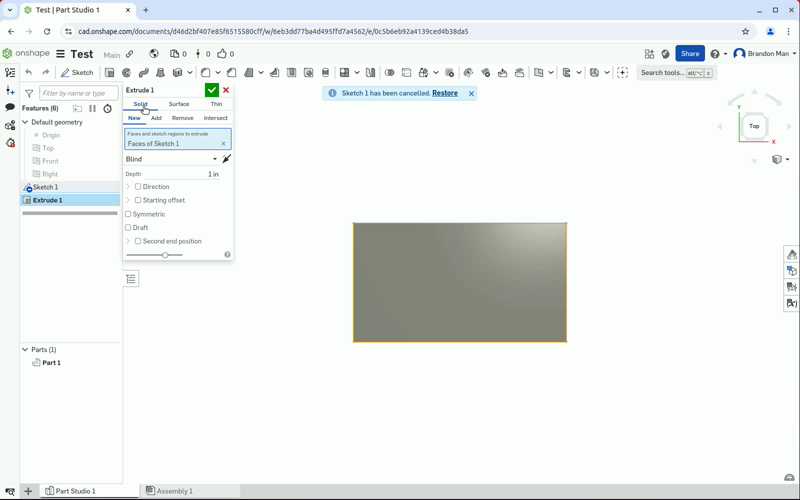
click(143, 106)
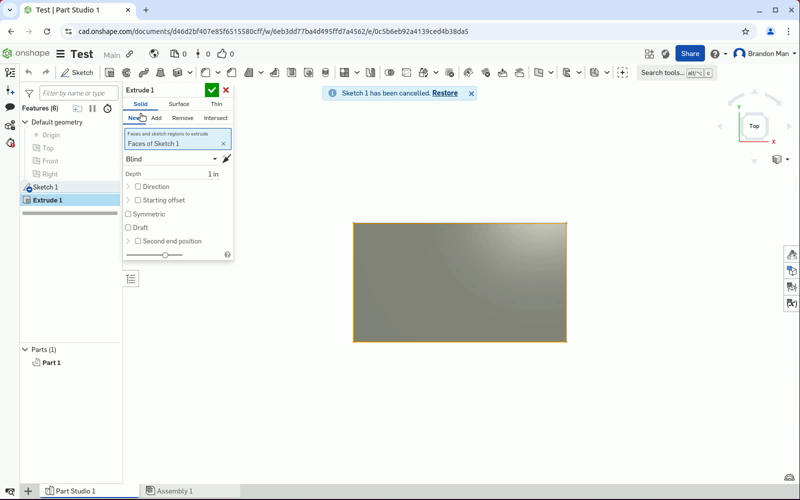
mouse_move(137, 120)
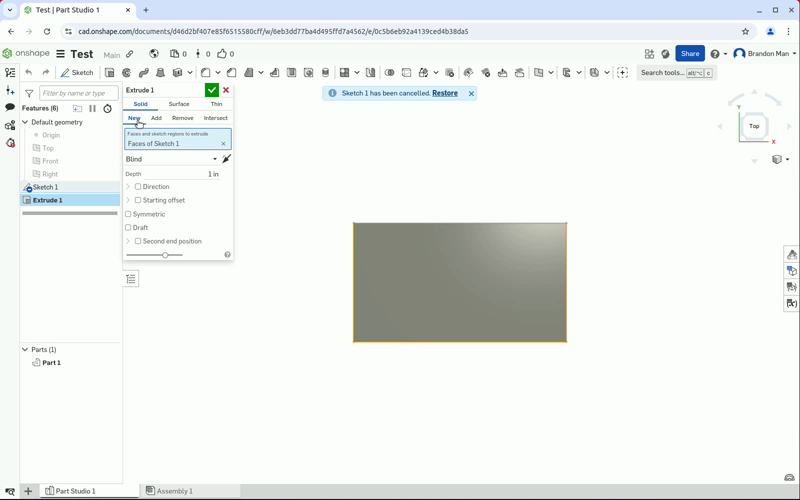
click(137, 120)
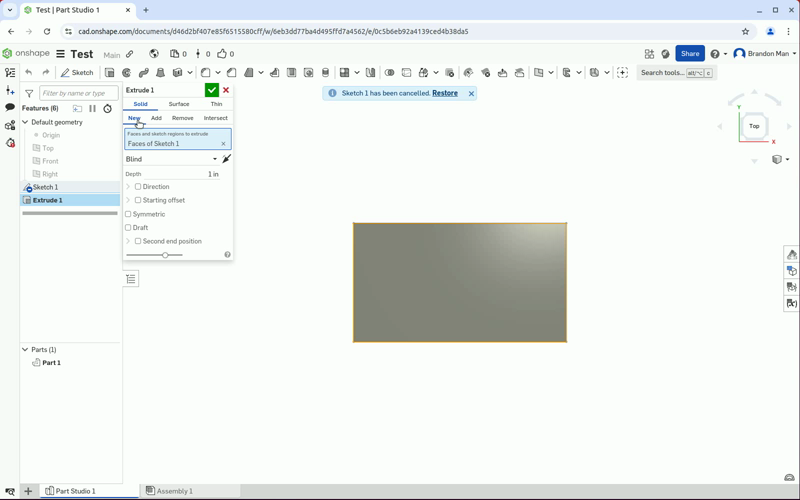
key(tab, 4)
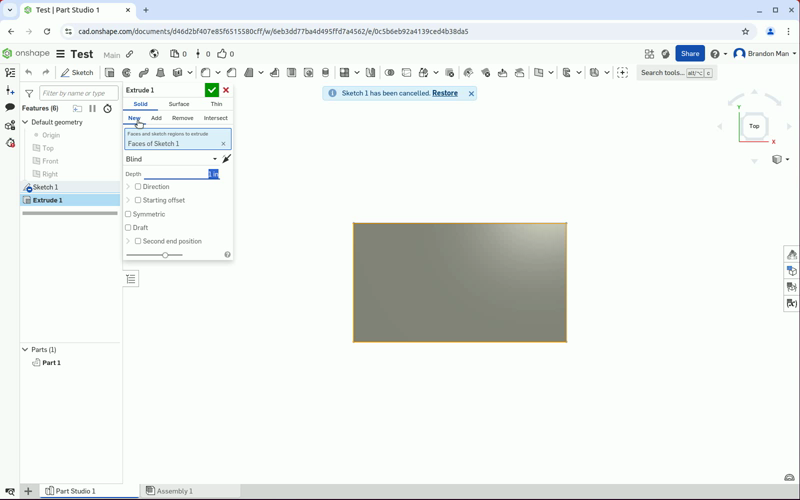
text(23.108)
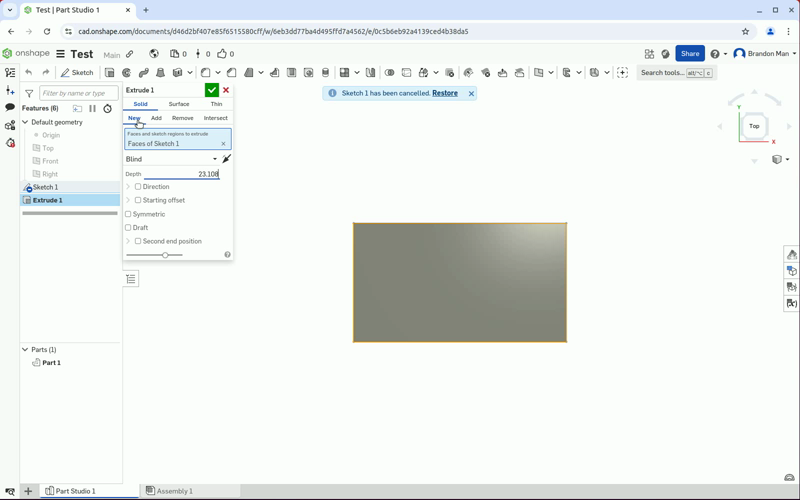
key(enter)
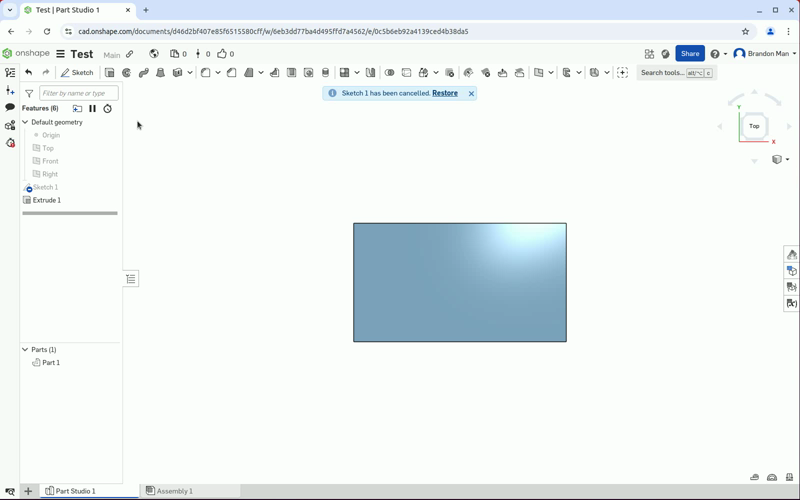
key(shift+h)
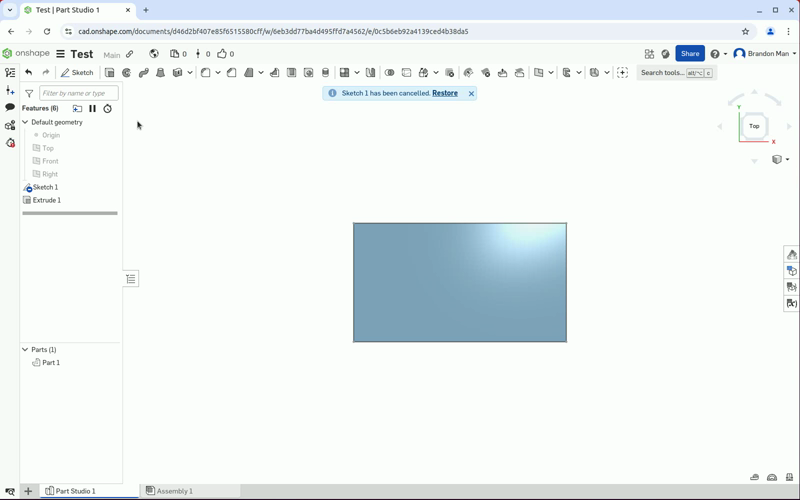
key(shift+h)
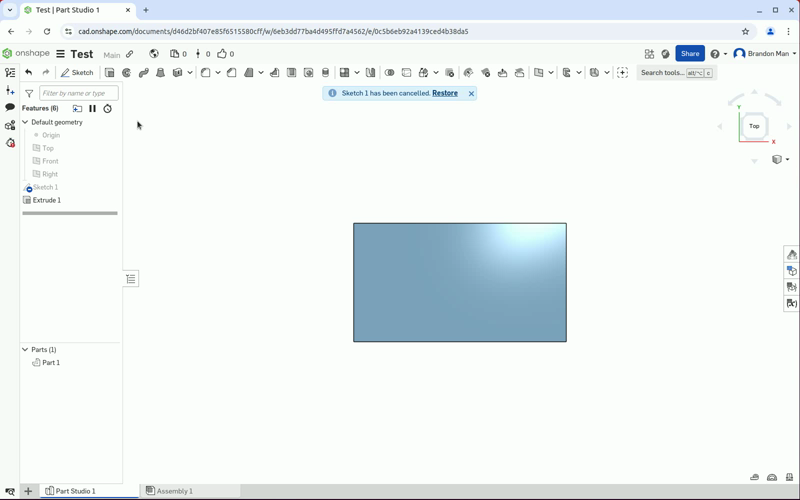
mouse_move(73, 189)
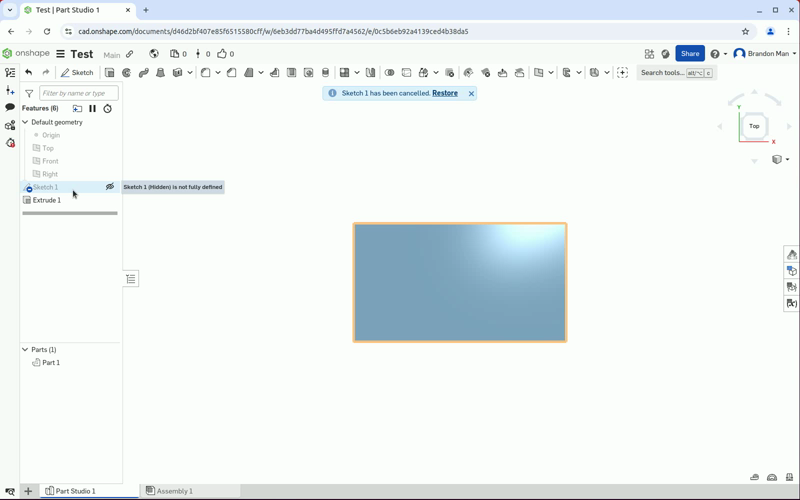
click(73, 189)
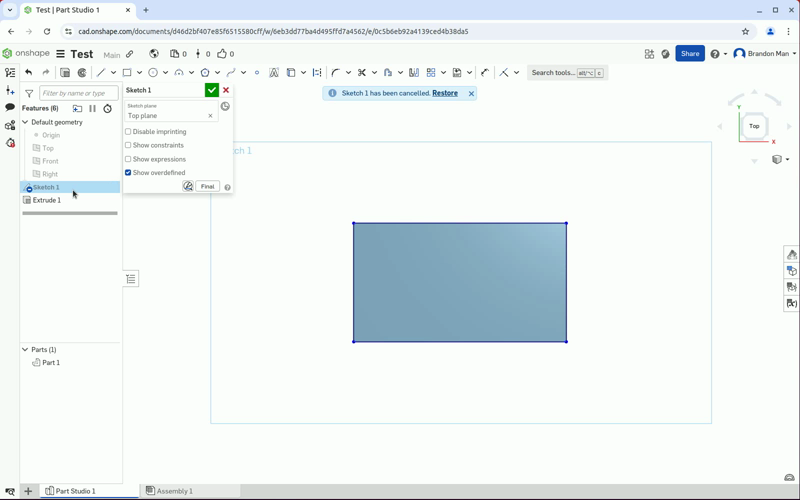
mouse_move(229, 92)
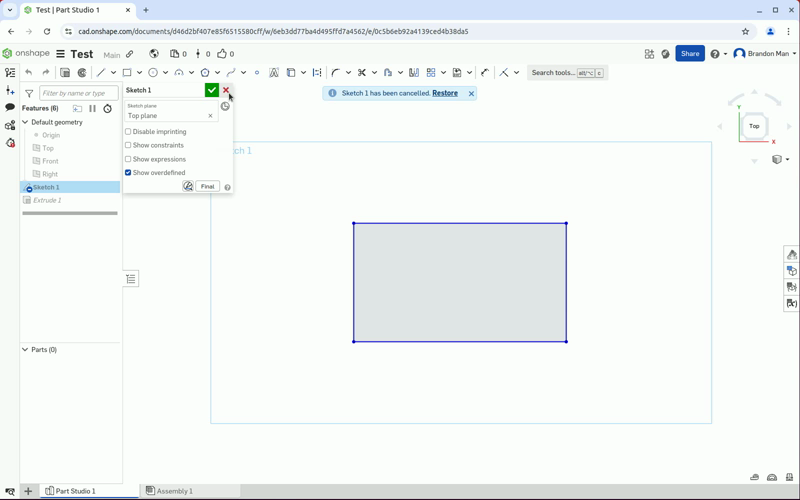
click(229, 92)
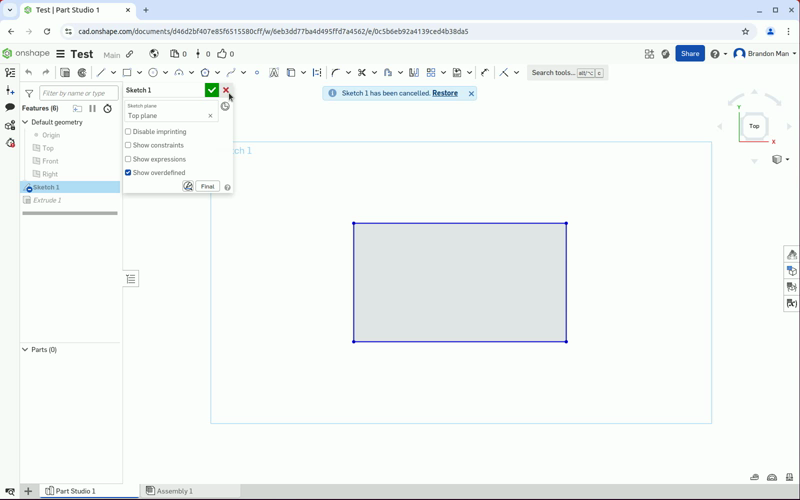
key(shift+s)
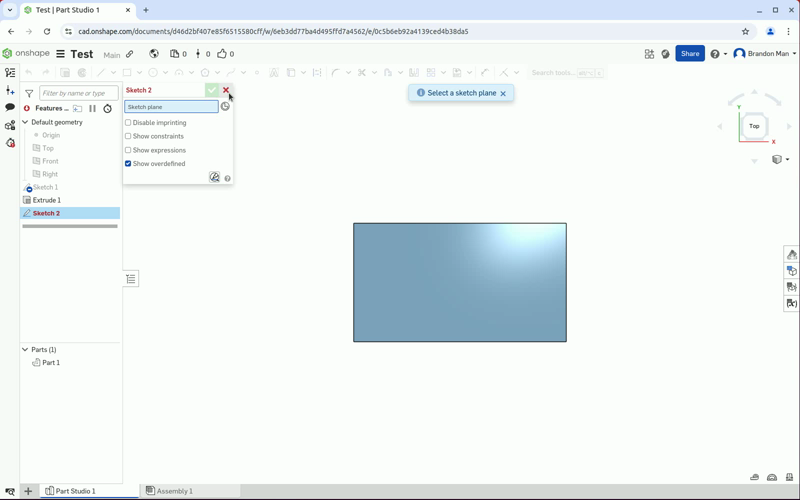
mouse_move(73, 150)
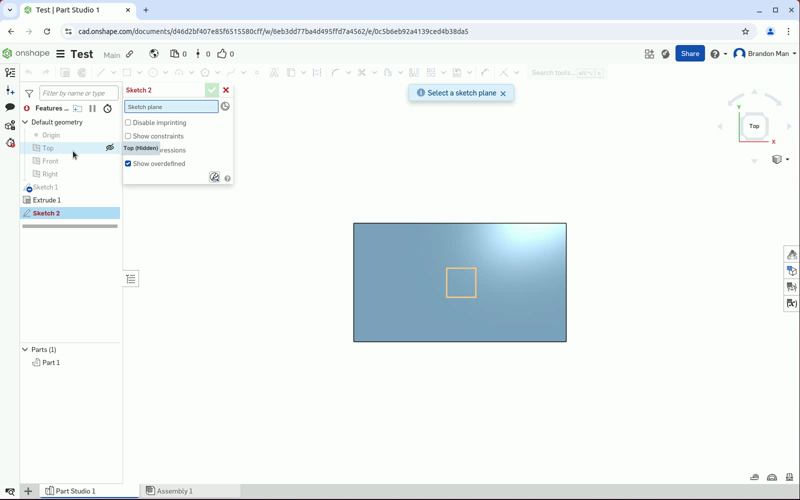
click(73, 150)
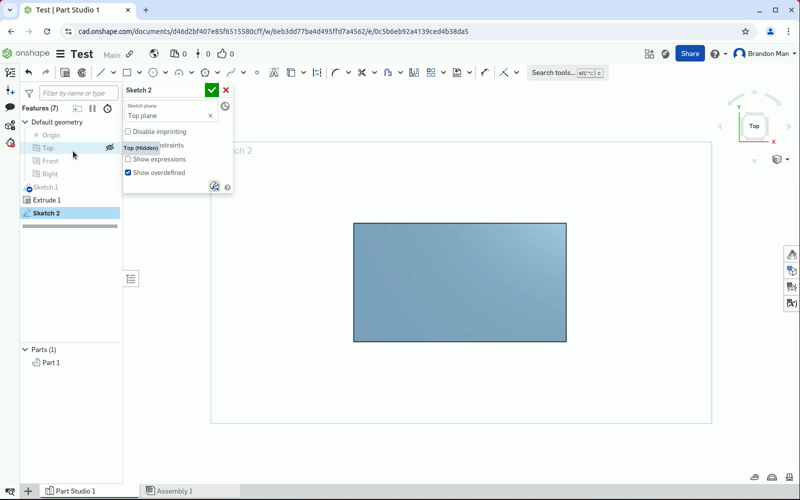
mouse_move(73, 352)
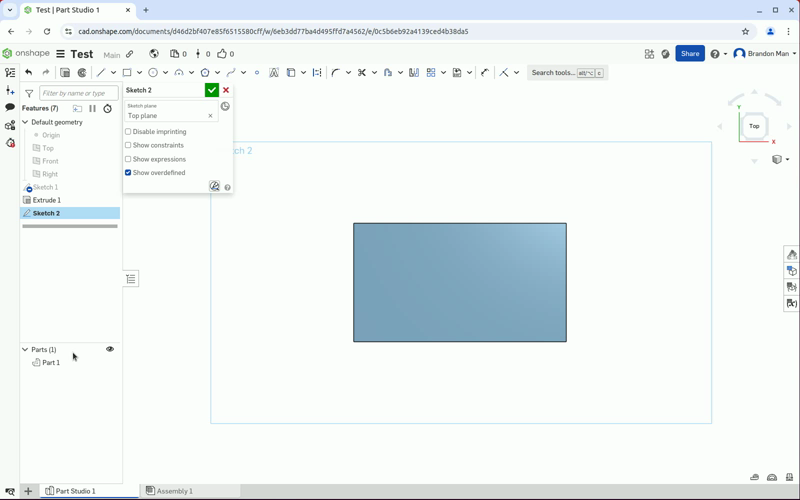
key(y)
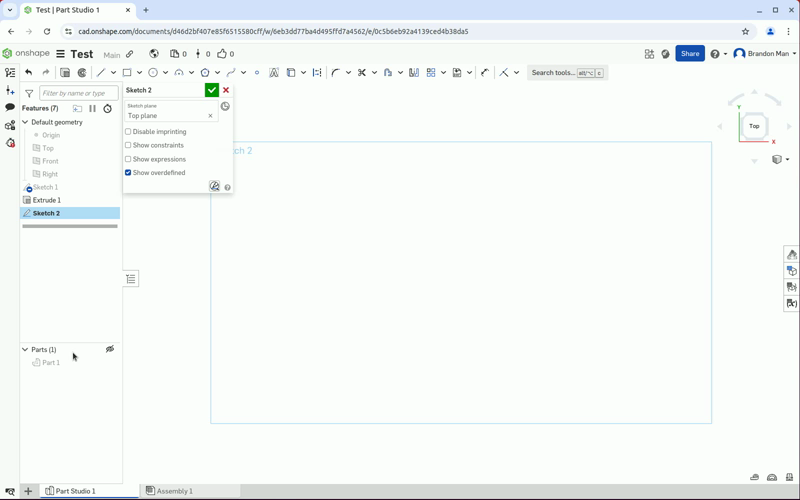
key(l)
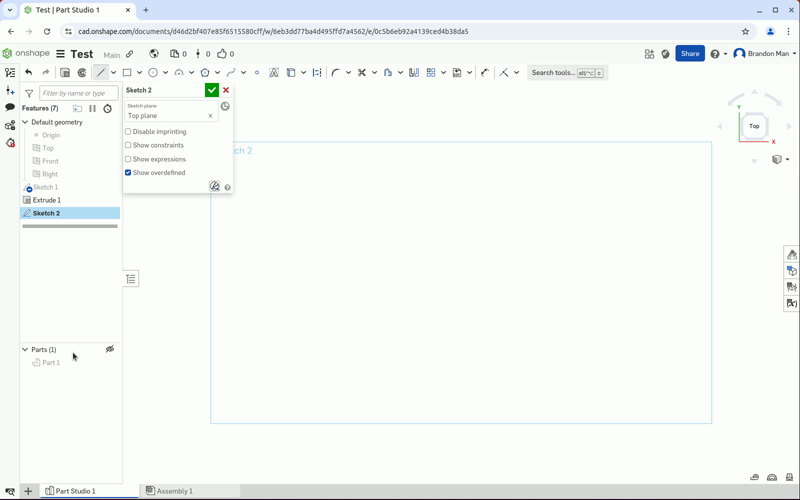
key_down(shift)
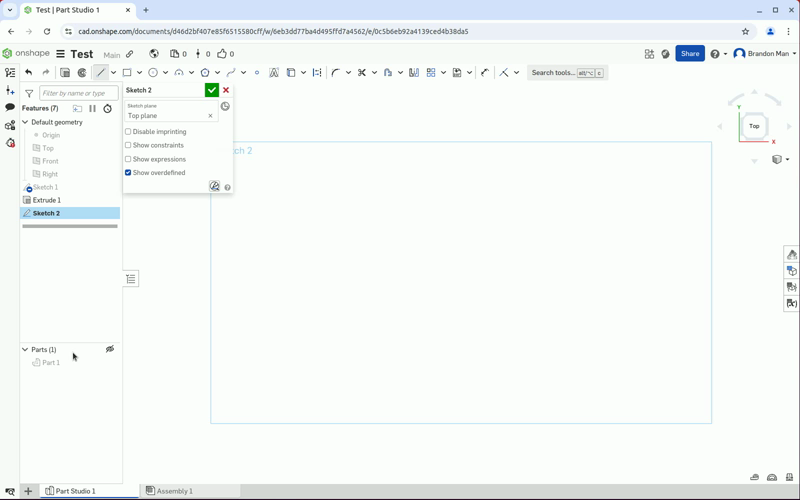
mouse_move(379, 319)
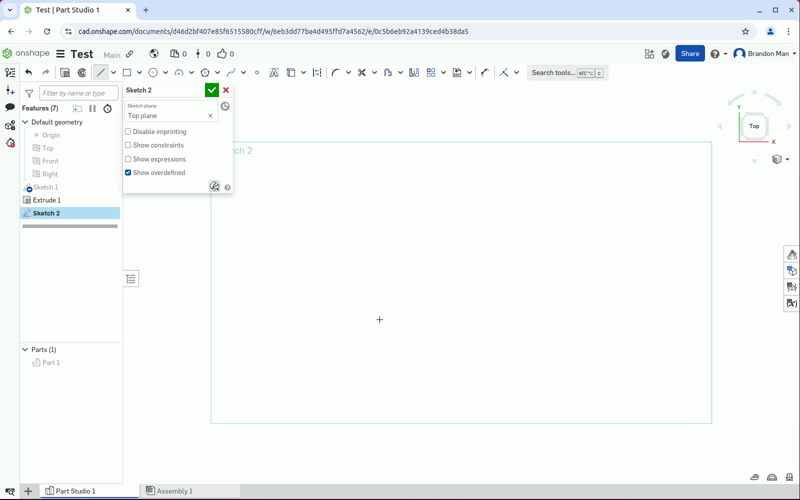
click(379, 319)
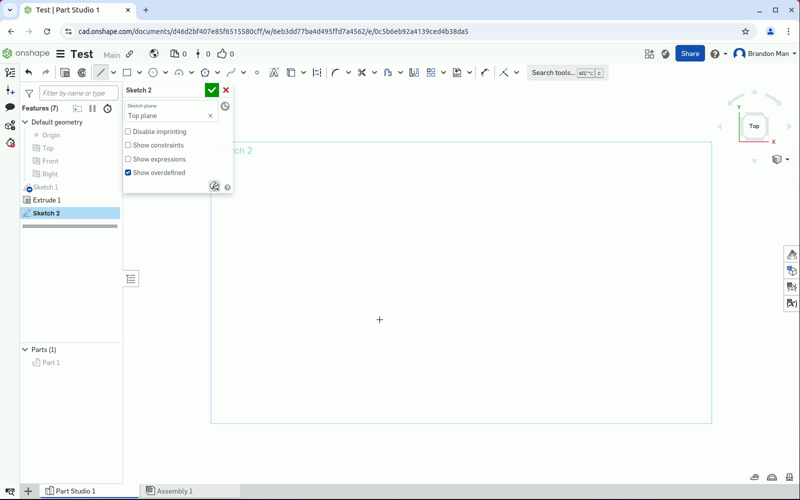
key_up(shift)
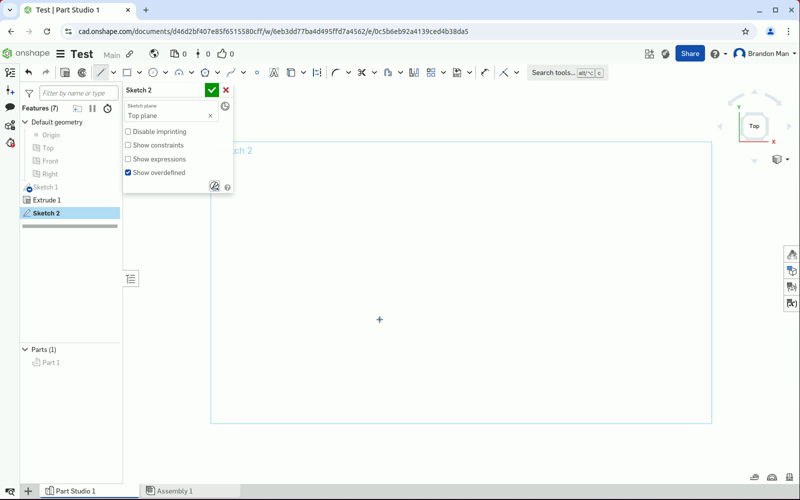
key_down(shift)
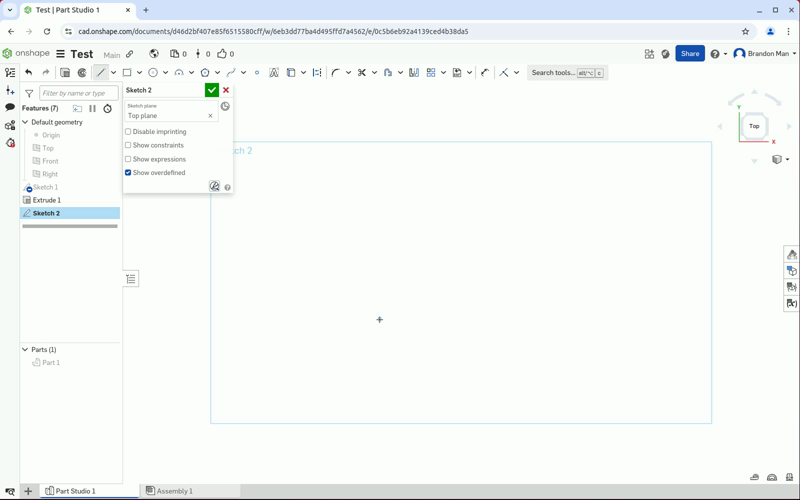
mouse_move(541, 319)
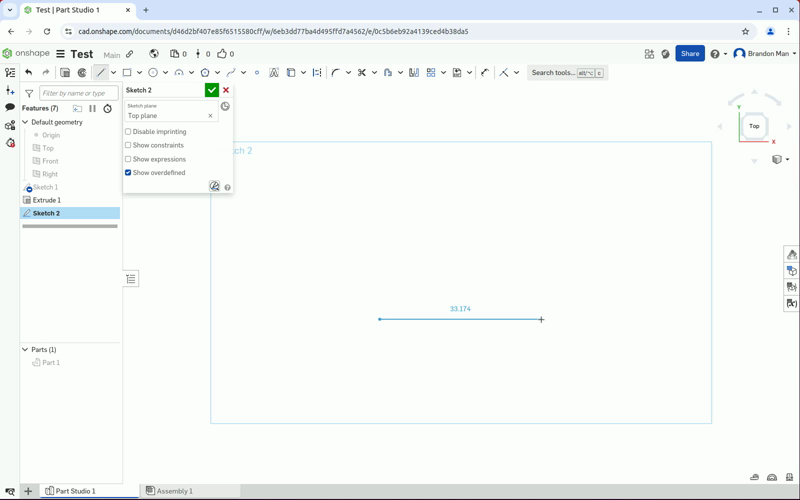
click(541, 319)
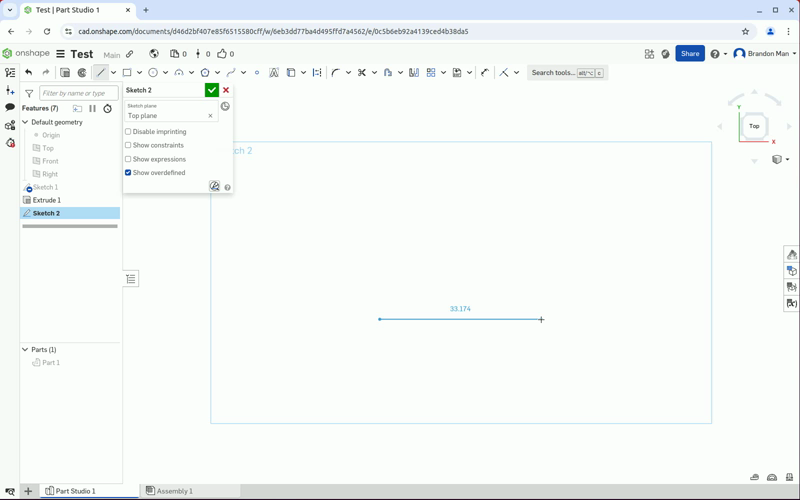
key_up(shift)
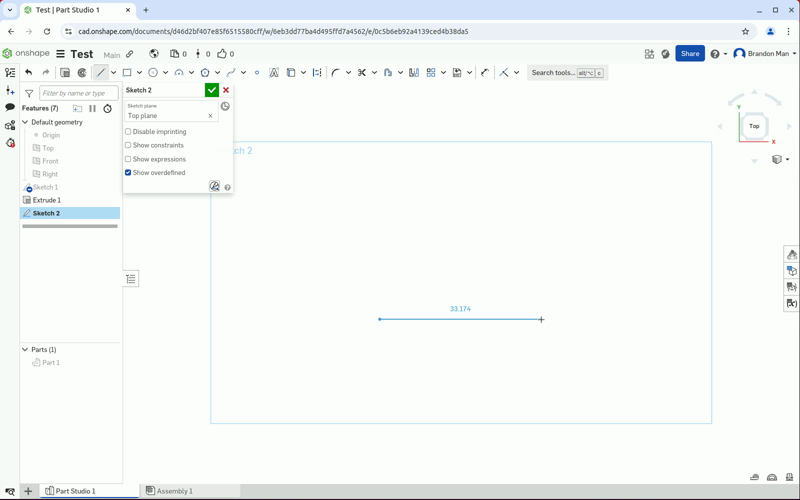
key_down(shift)
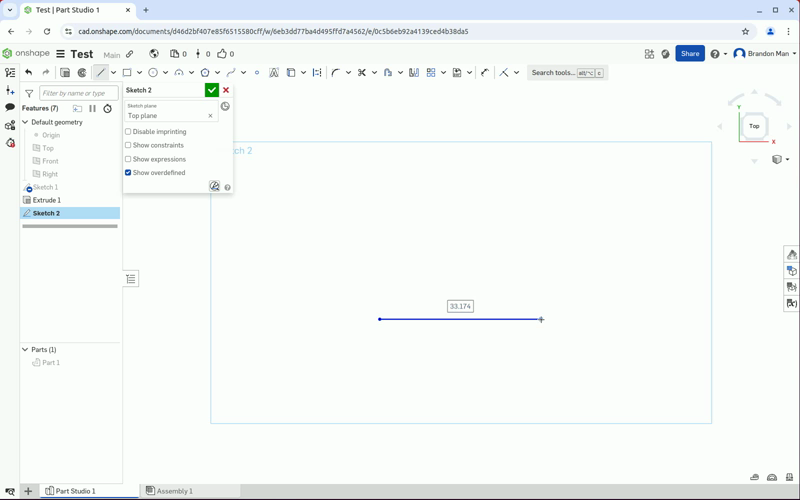
mouse_move(541, 246)
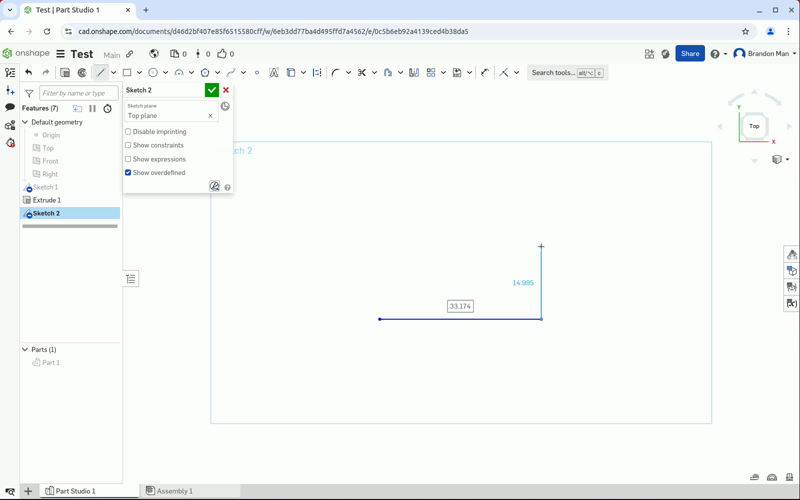
click(541, 246)
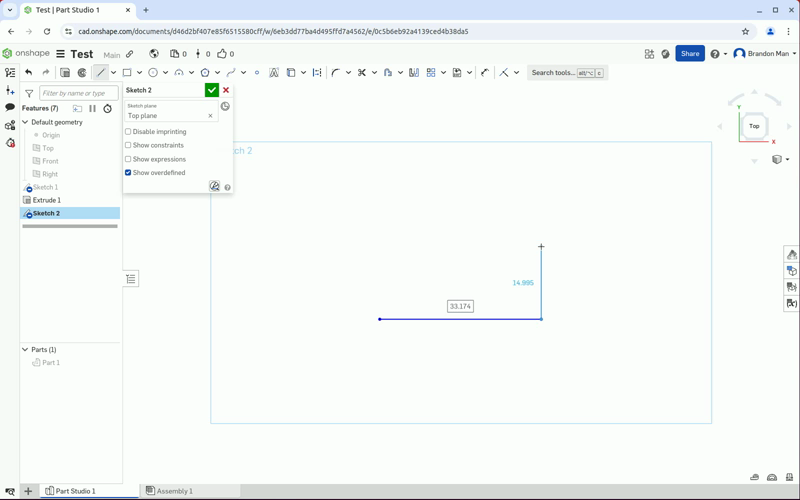
key_up(shift)
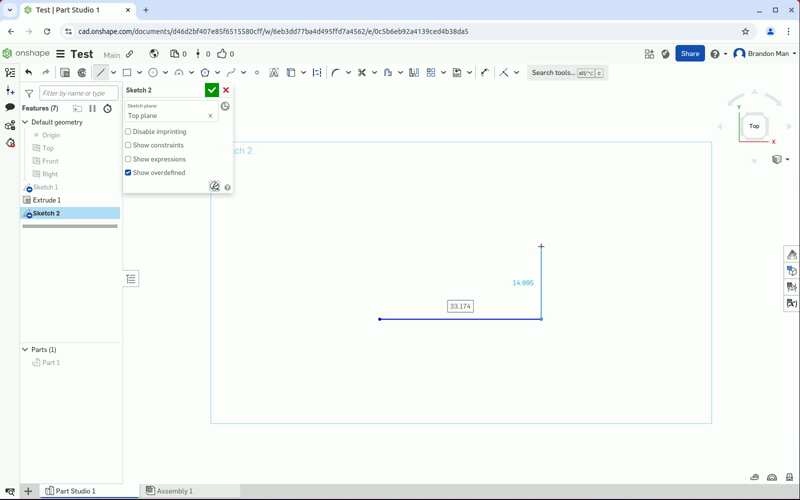
key_down(shift)
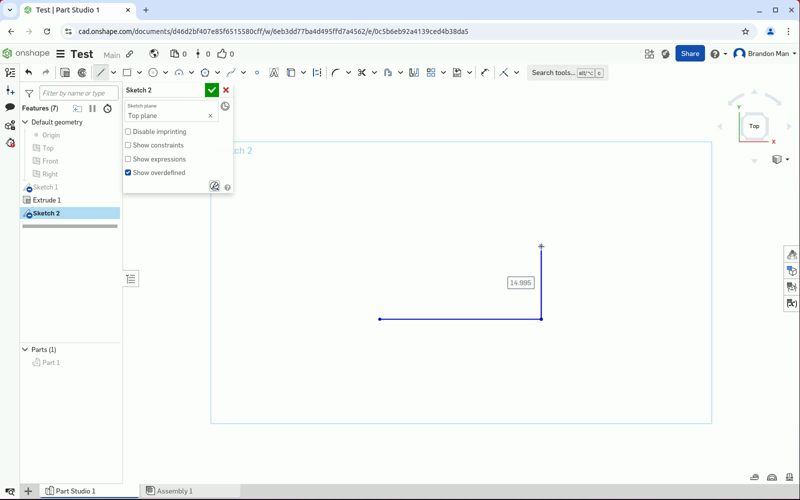
mouse_move(379, 246)
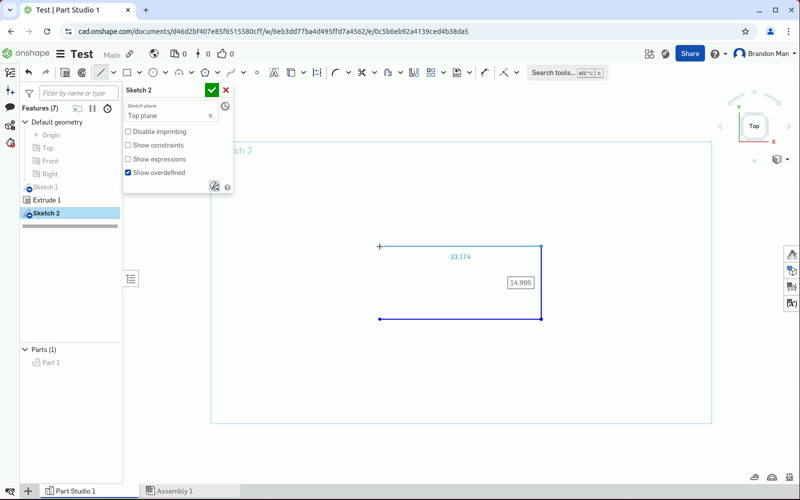
click(379, 246)
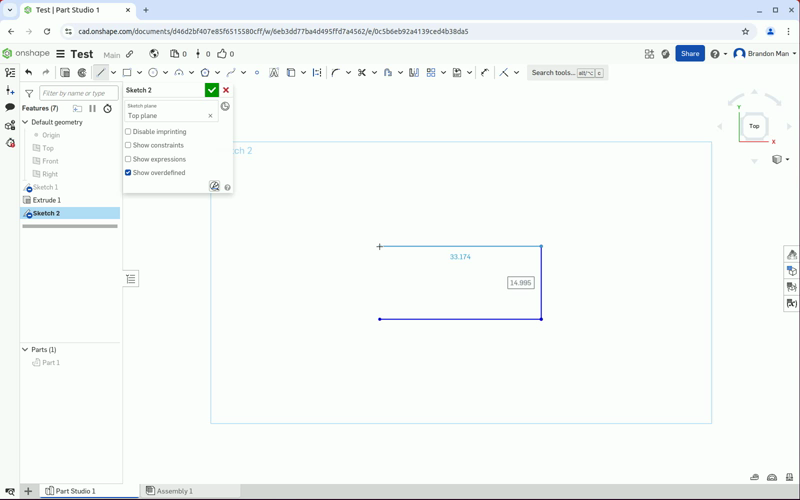
key_up(shift)
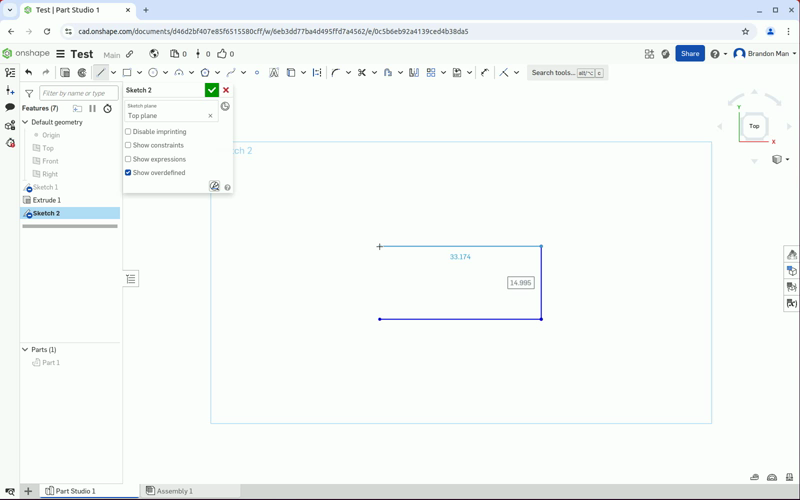
key_down(shift)
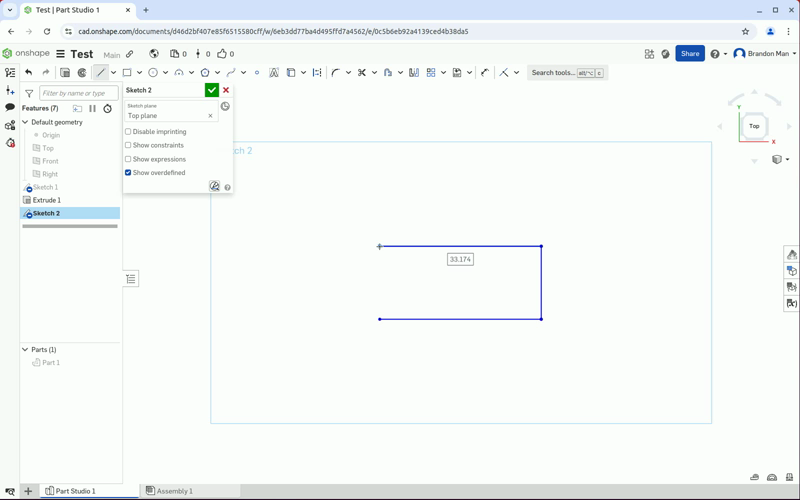
mouse_move(379, 319)
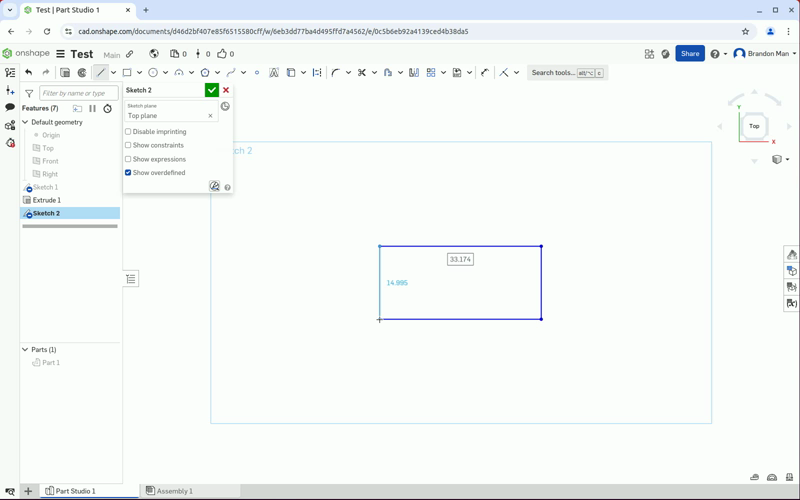
key_up(shift)
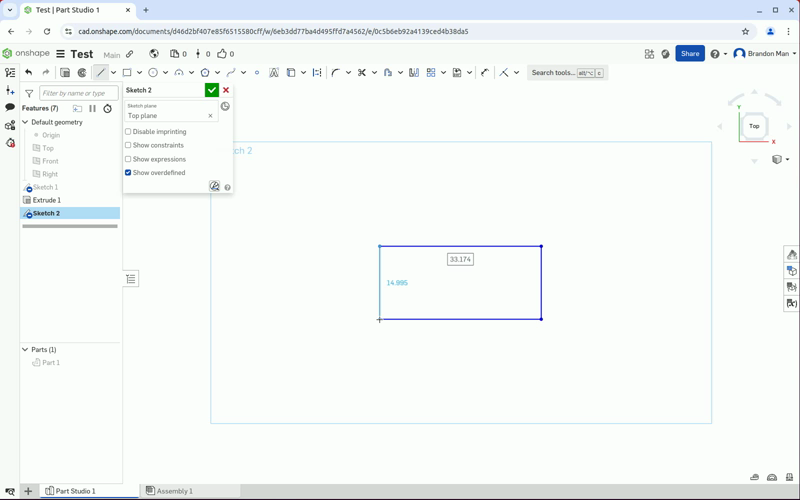
click(379, 319)
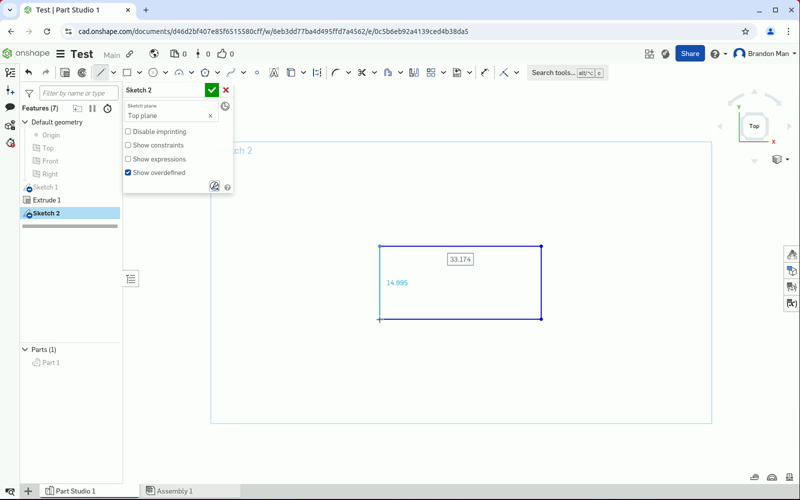
key(esc)
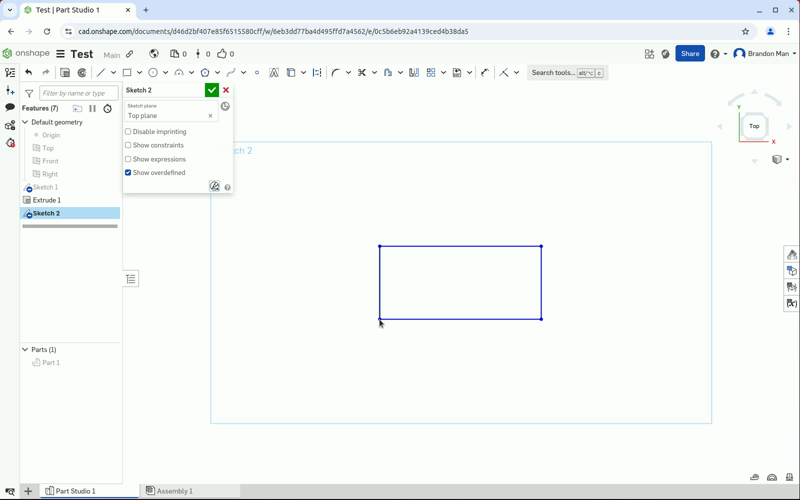
mouse_move(415, 304)
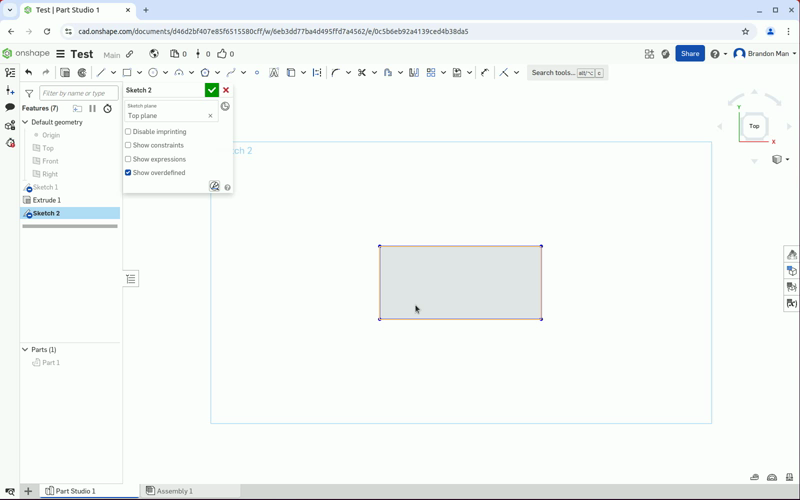
click(415, 304)
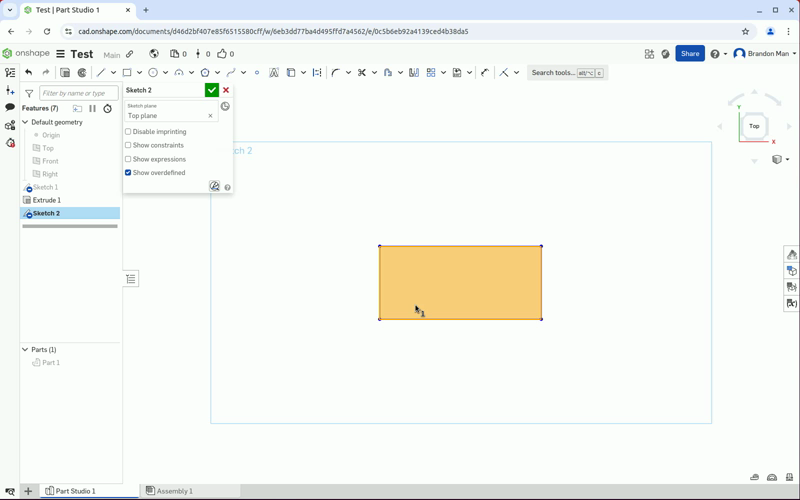
mouse_move(73, 352)
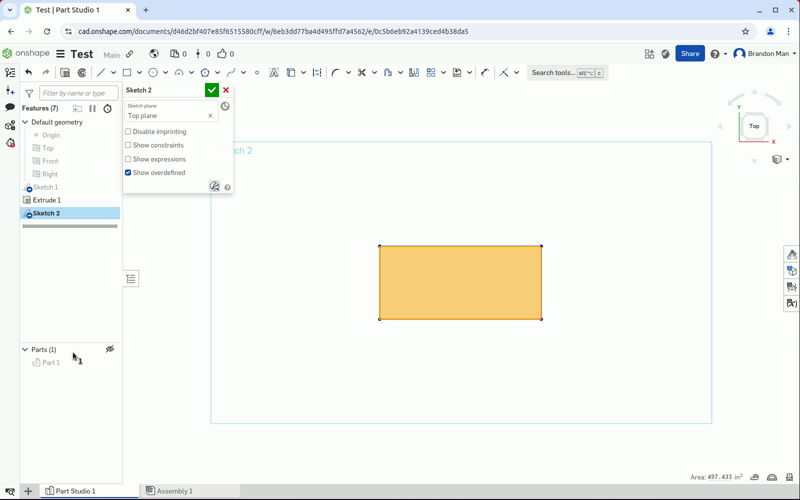
key(shift+y)
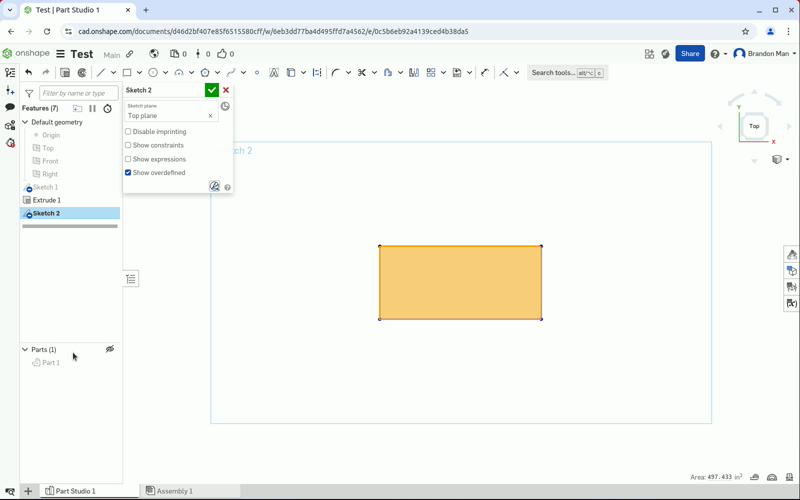
key(shift+e)
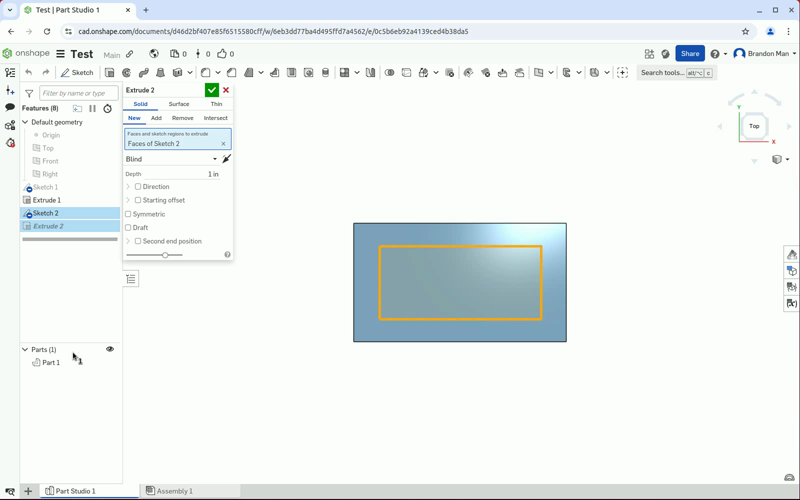
mouse_move(143, 106)
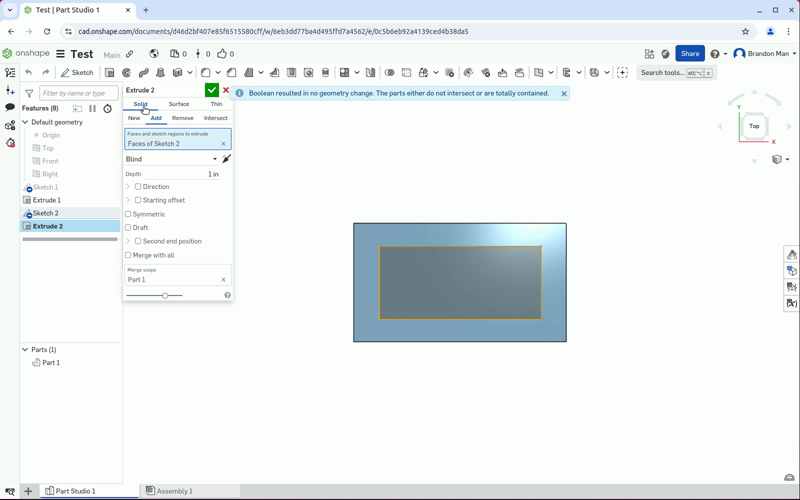
click(143, 106)
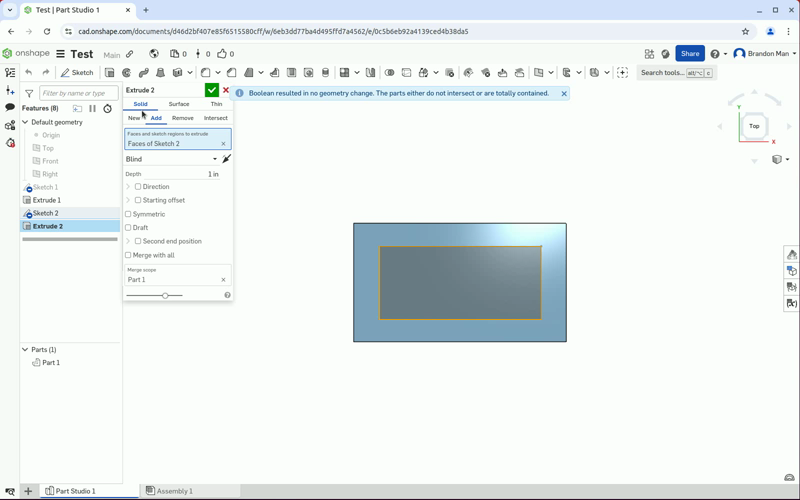
mouse_move(137, 120)
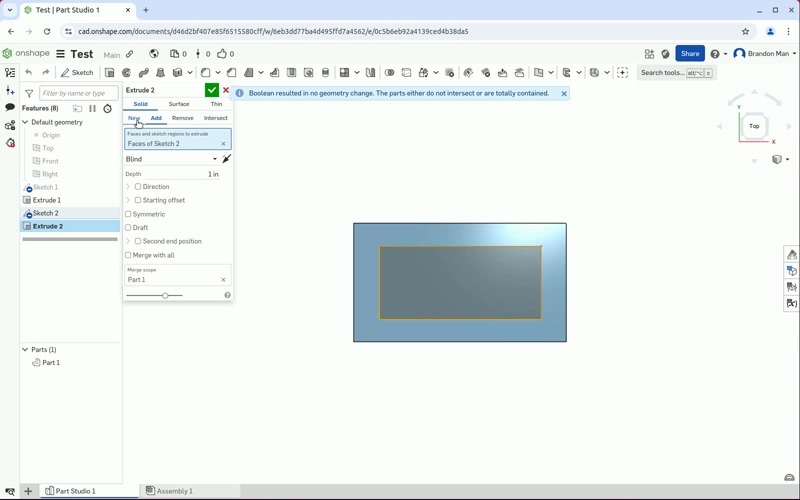
click(137, 120)
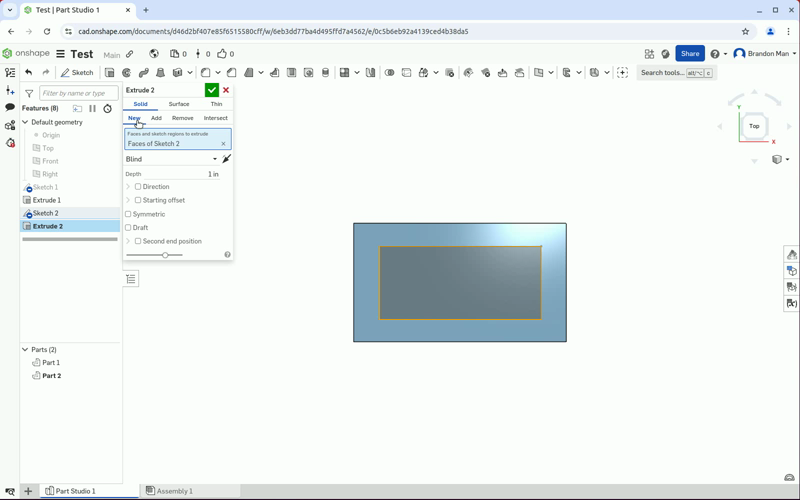
key(tab, 4)
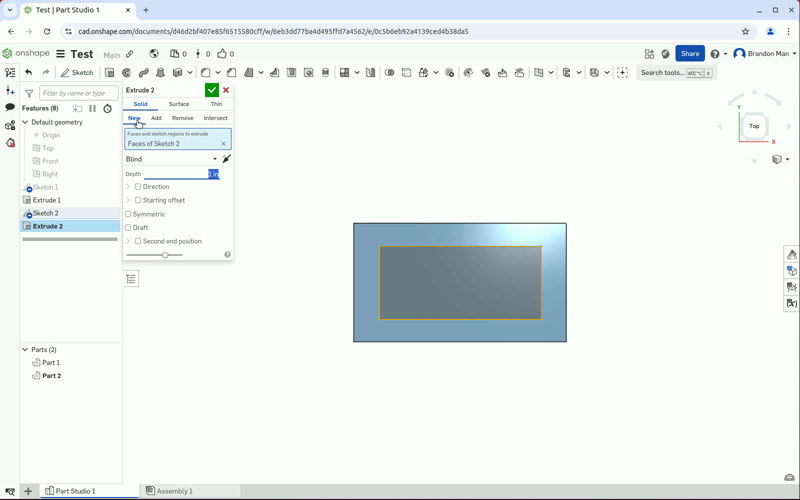
text(-11.554)
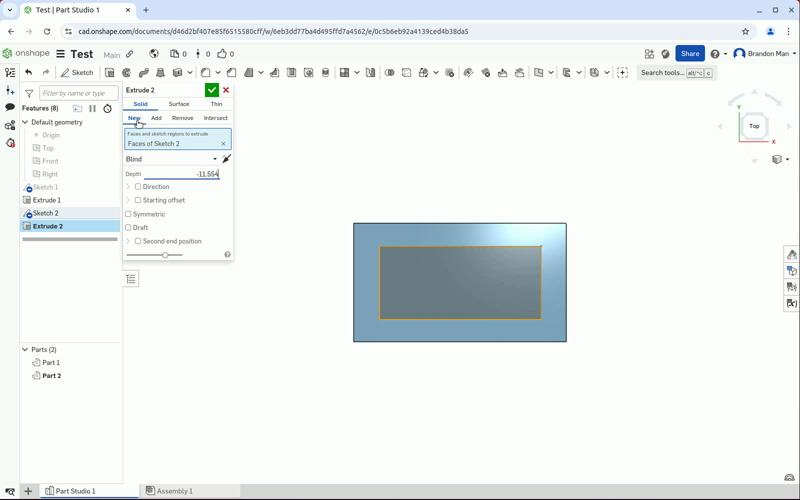
key(enter)
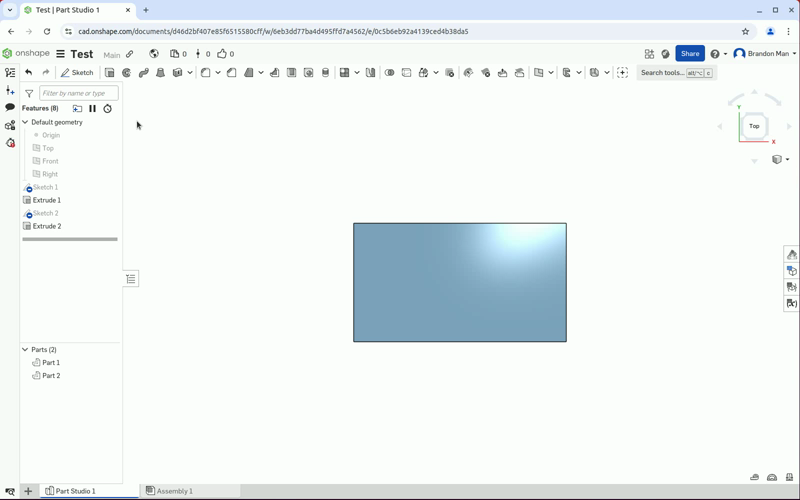
key(shift+h)
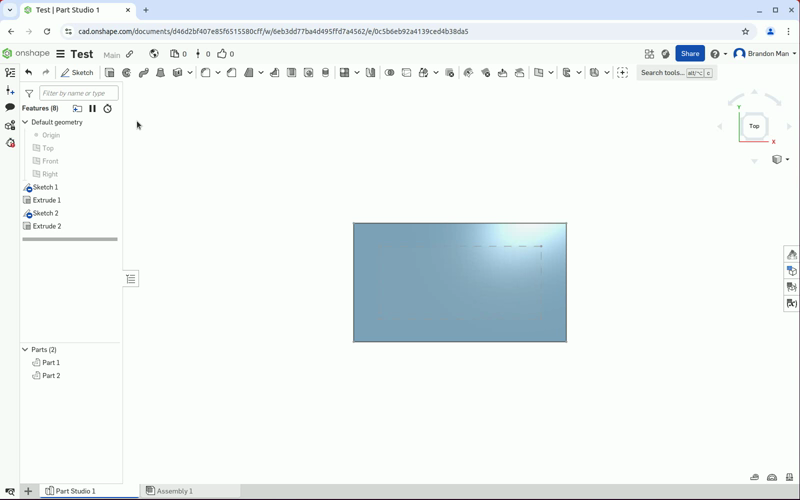
key(shift+h)
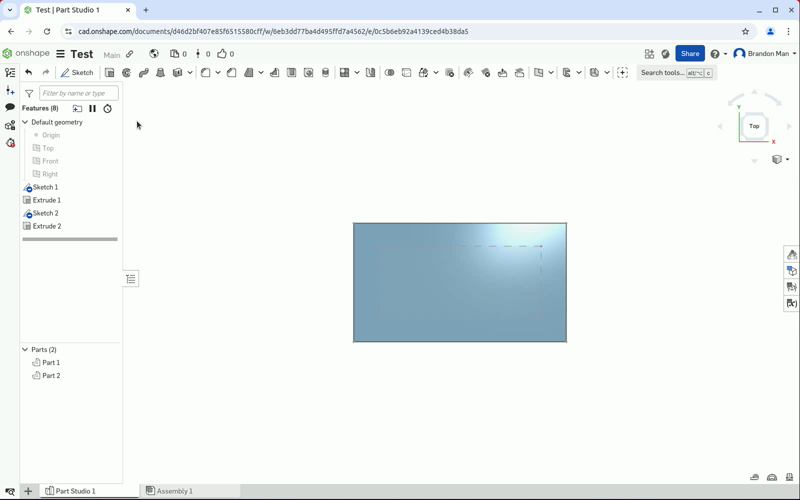
key(shift+7)
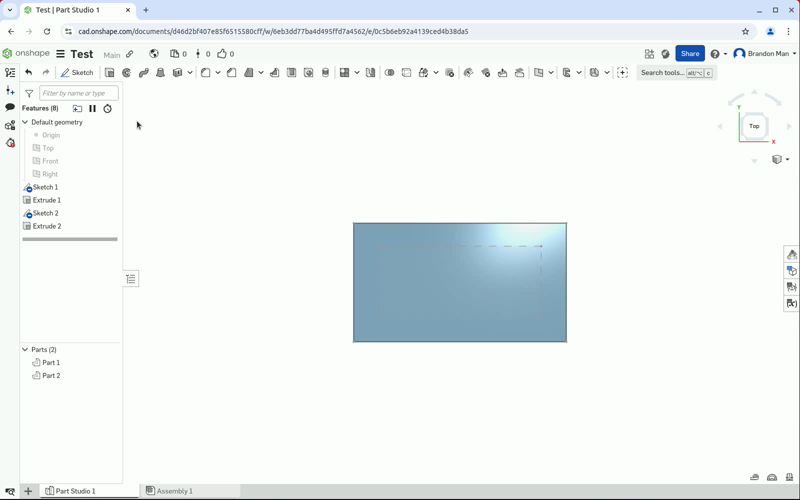
key(up, 3)
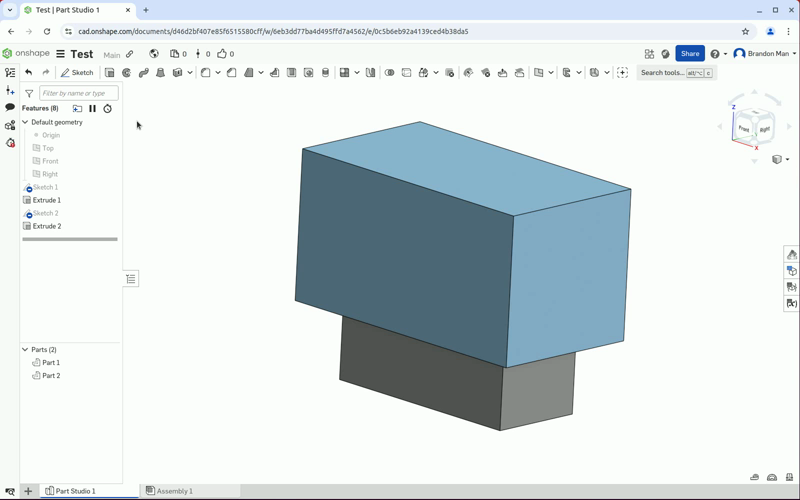
key(left, 3)
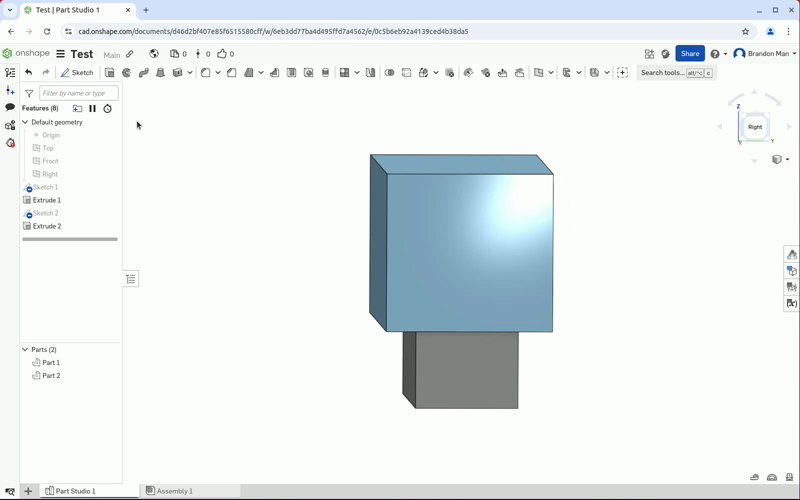
key(right, 3)
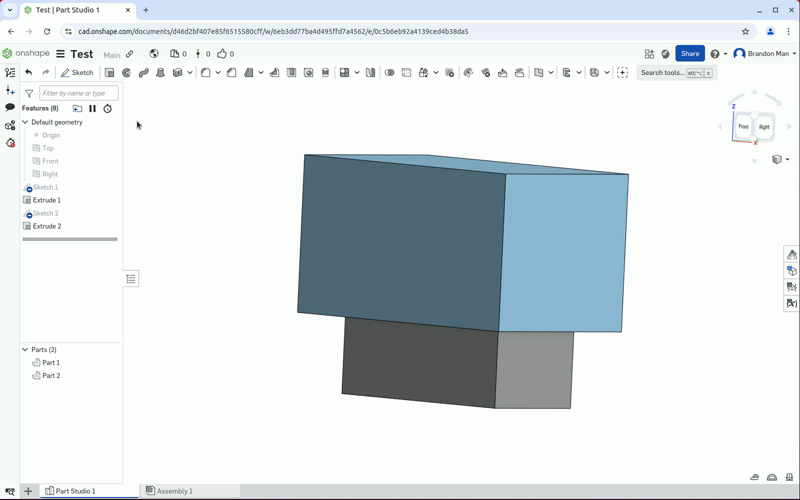
key(down, 3)
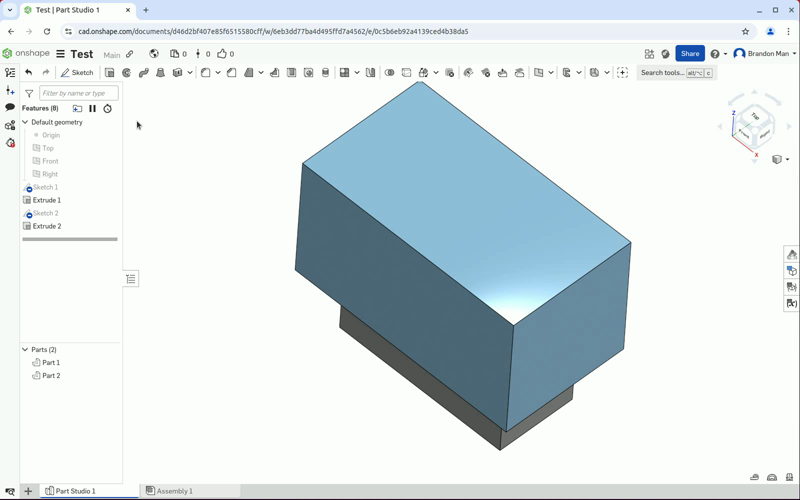
mouse_move(73, 189)
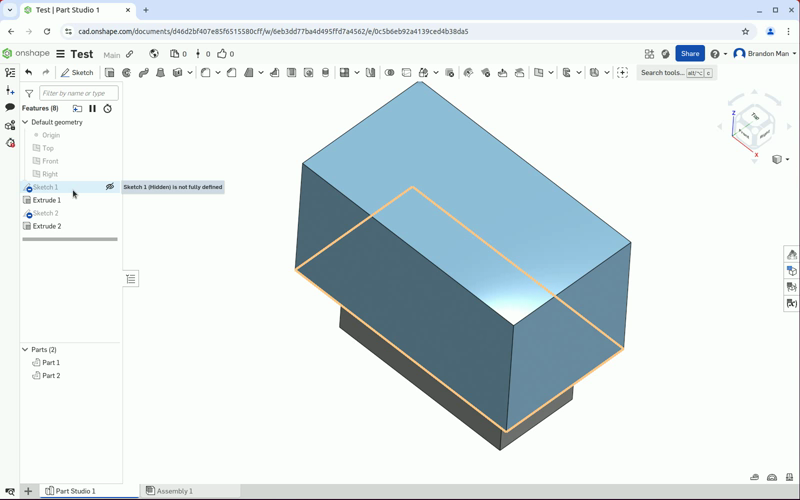
click(73, 189)